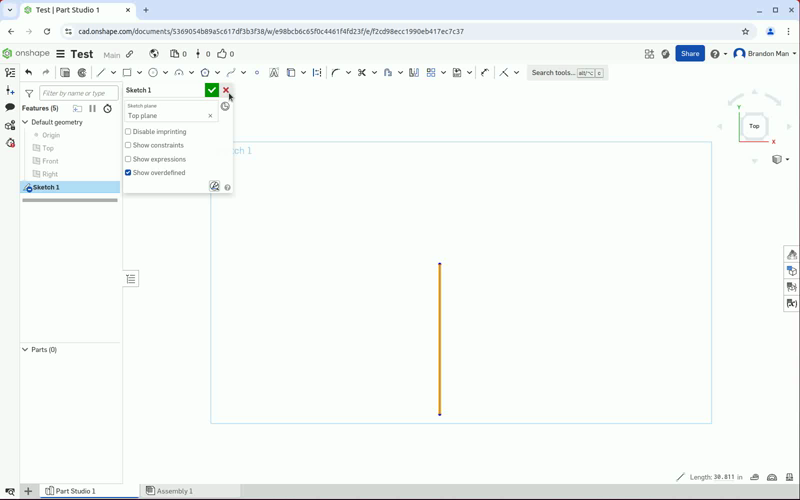
key(shift+h)
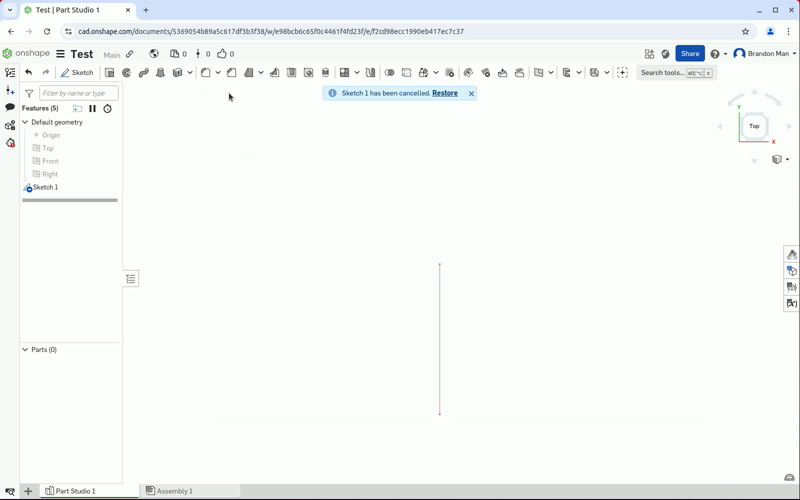
key(shift+s)
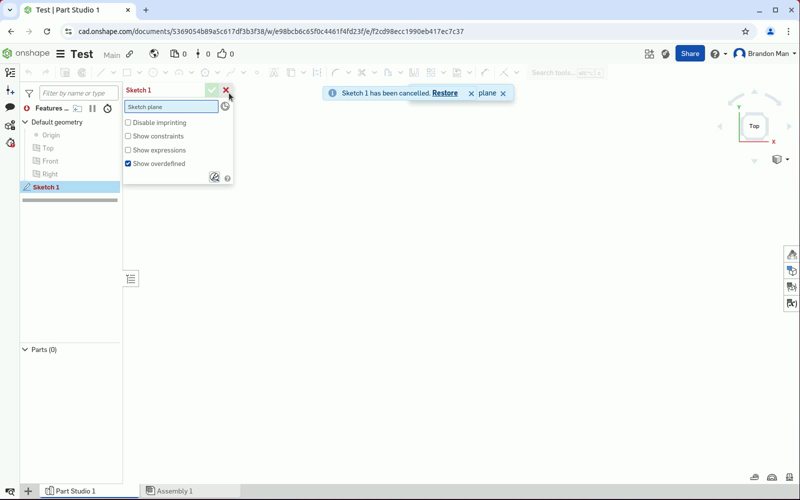
mouse_move(73, 150)
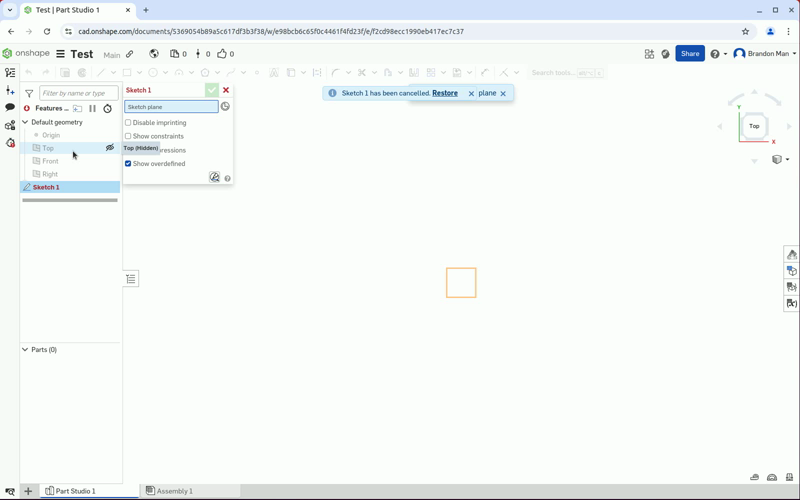
click(73, 150)
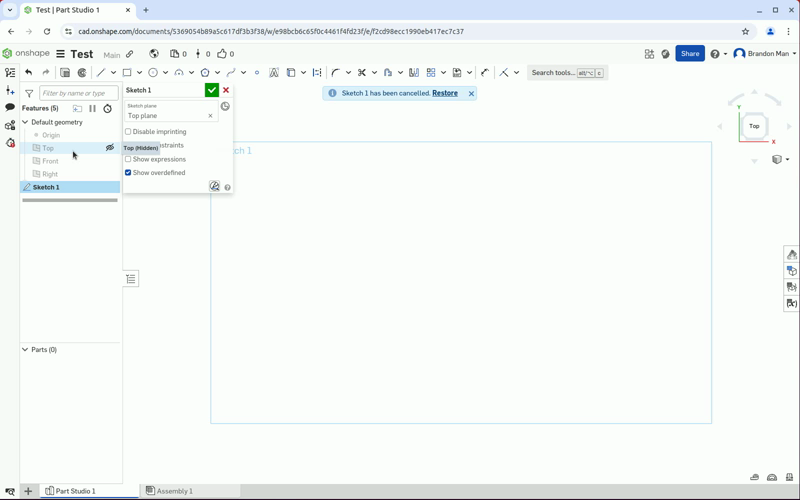
mouse_move(73, 352)
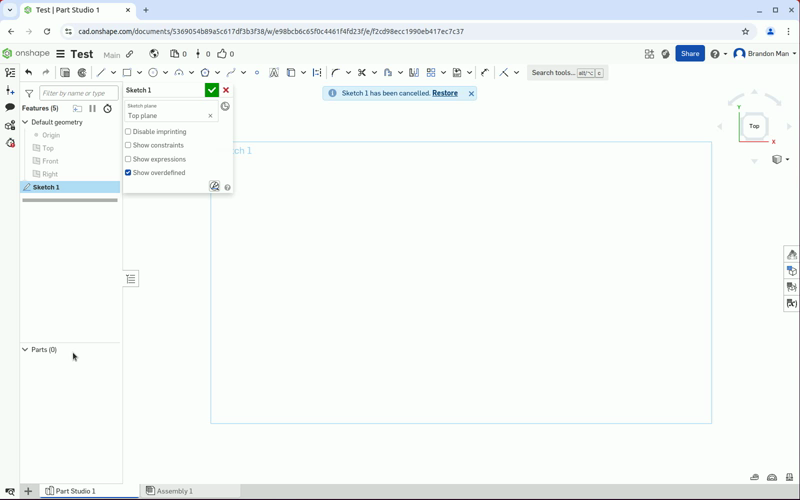
key(y)
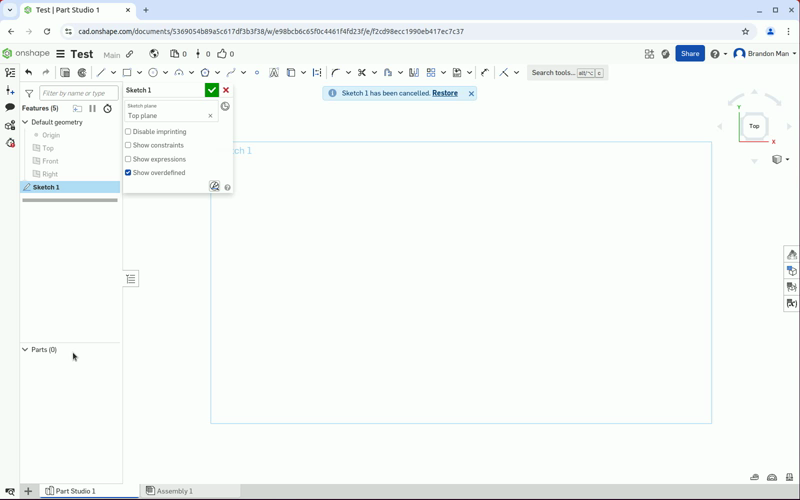
key(l)
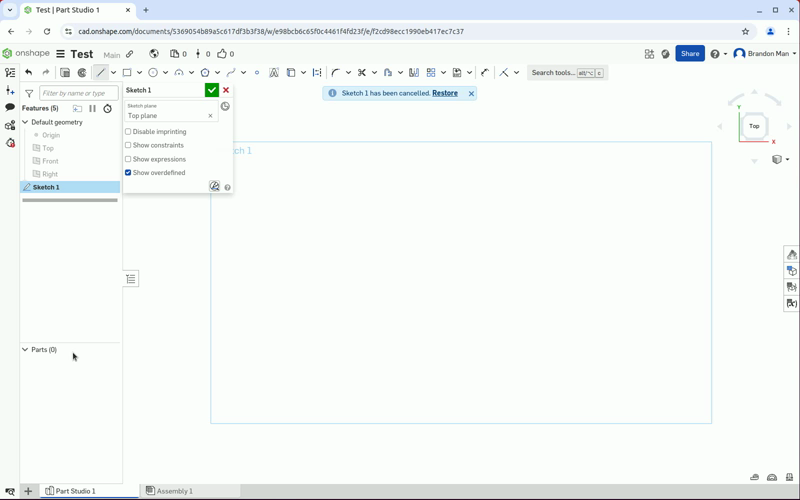
key_down(shift)
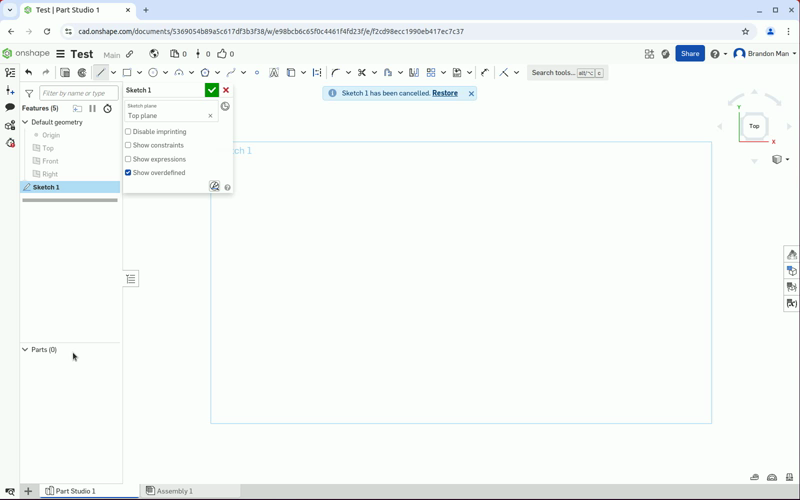
mouse_move(390, 386)
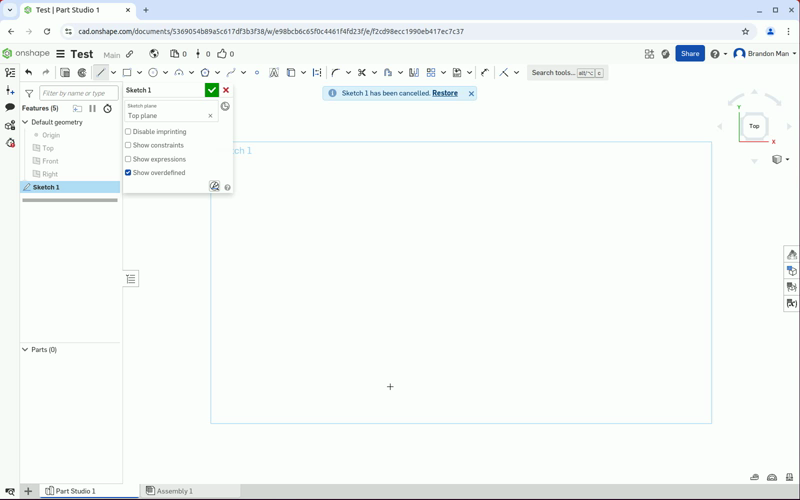
click(390, 386)
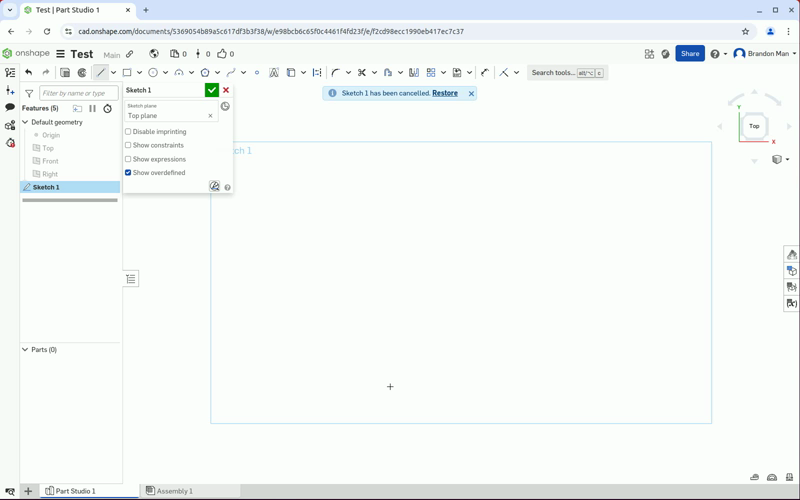
key_up(shift)
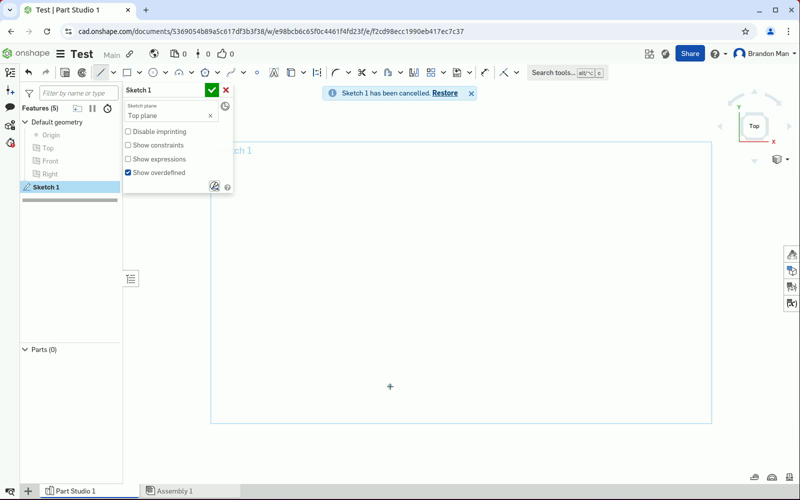
key_down(shift)
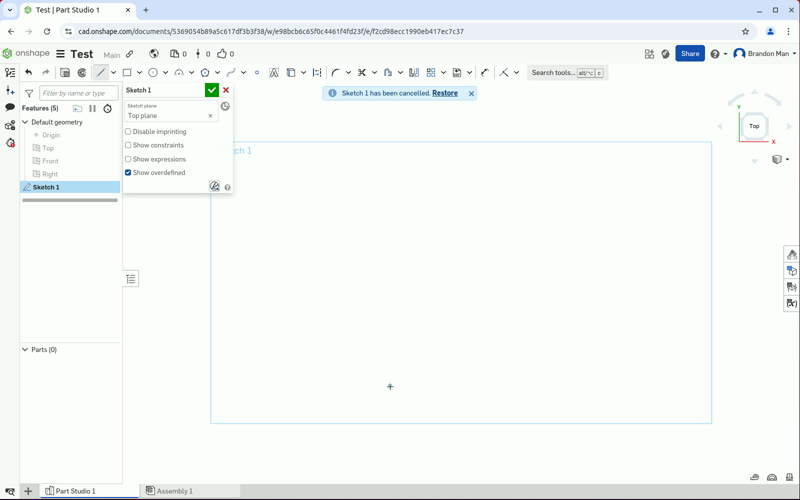
mouse_move(530, 386)
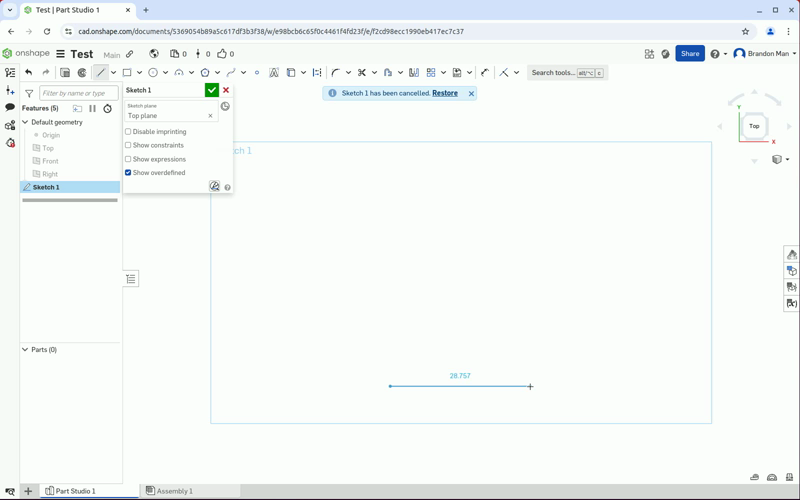
click(530, 386)
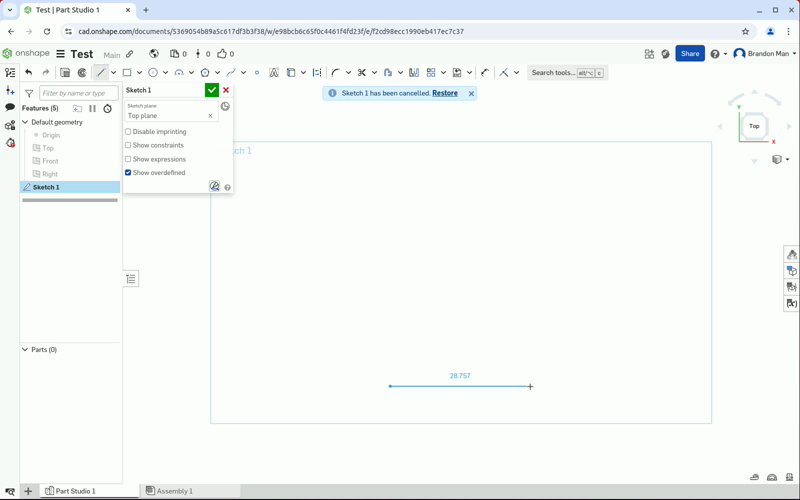
key_up(shift)
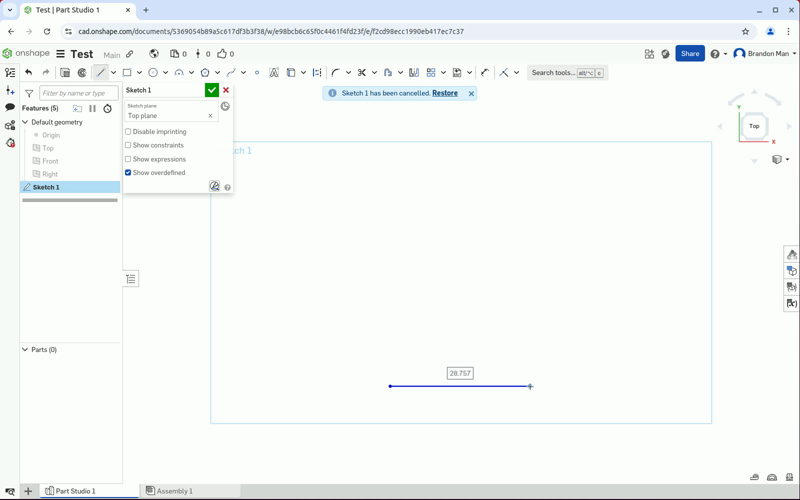
key_down(shift)
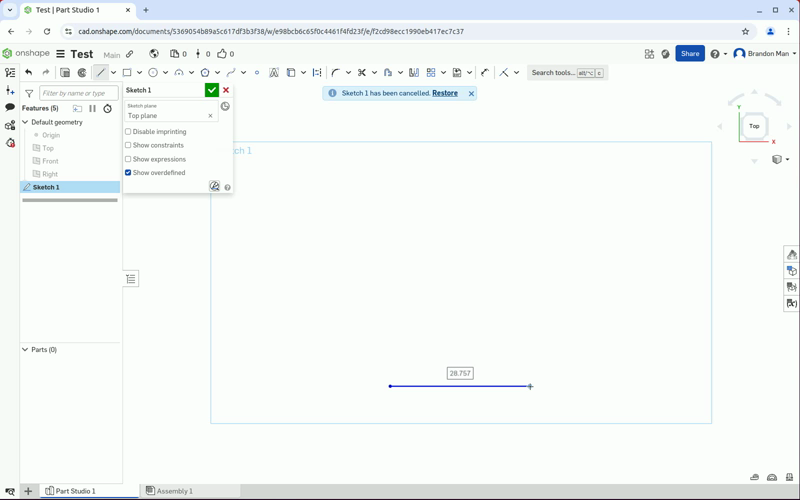
mouse_move(530, 171)
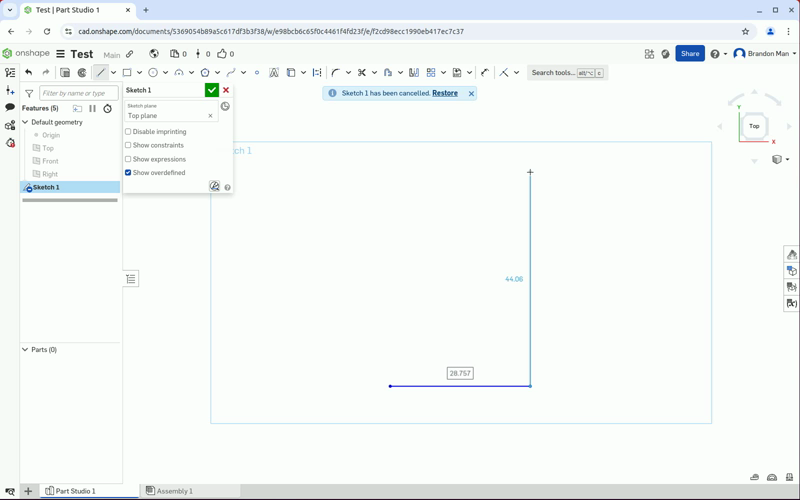
click(530, 171)
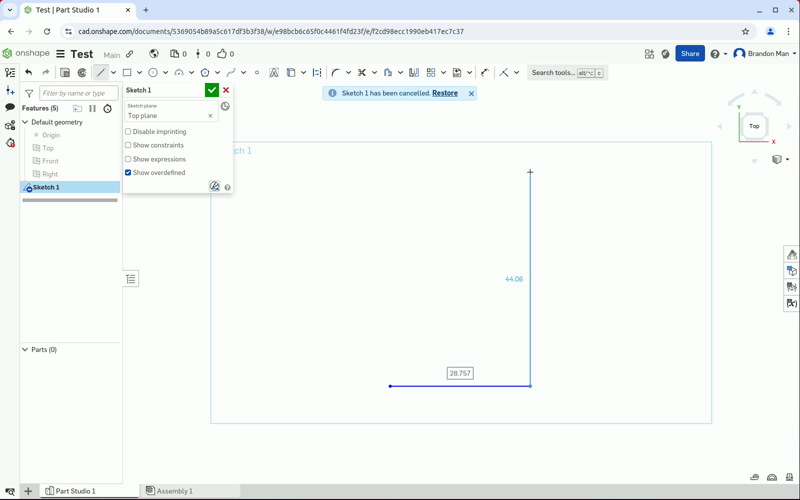
key_up(shift)
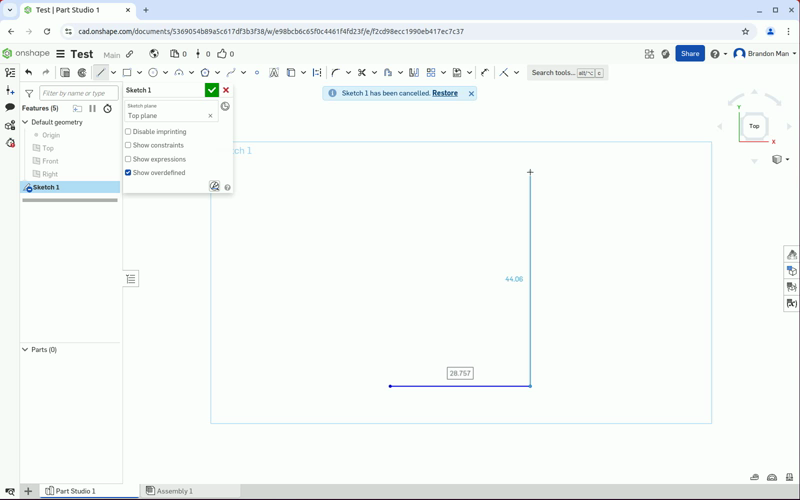
key_down(shift)
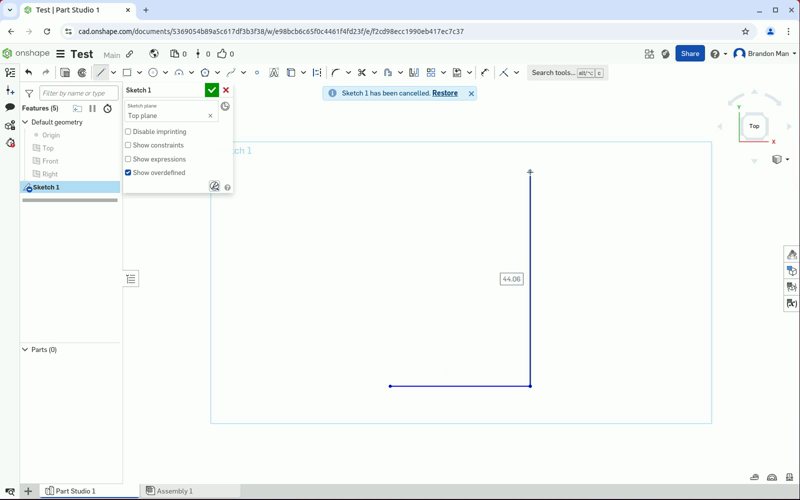
mouse_move(390, 171)
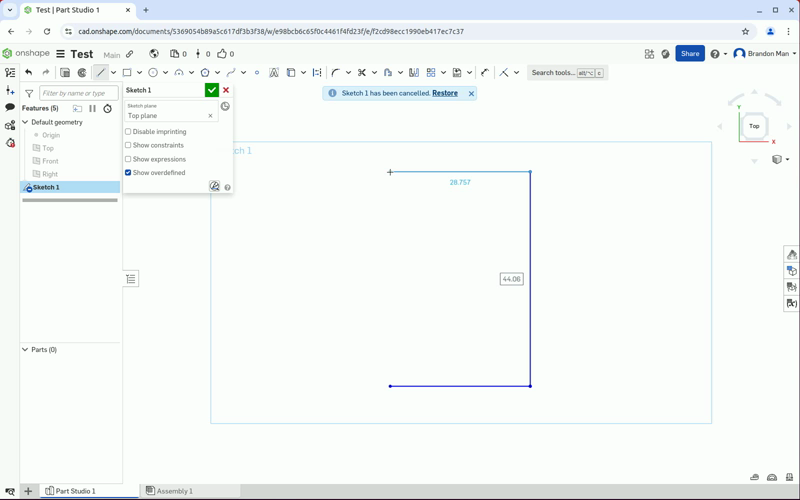
click(390, 171)
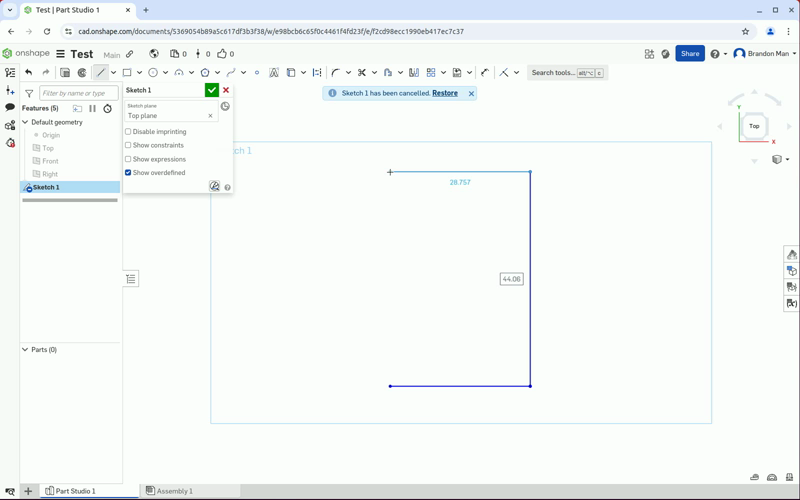
key_up(shift)
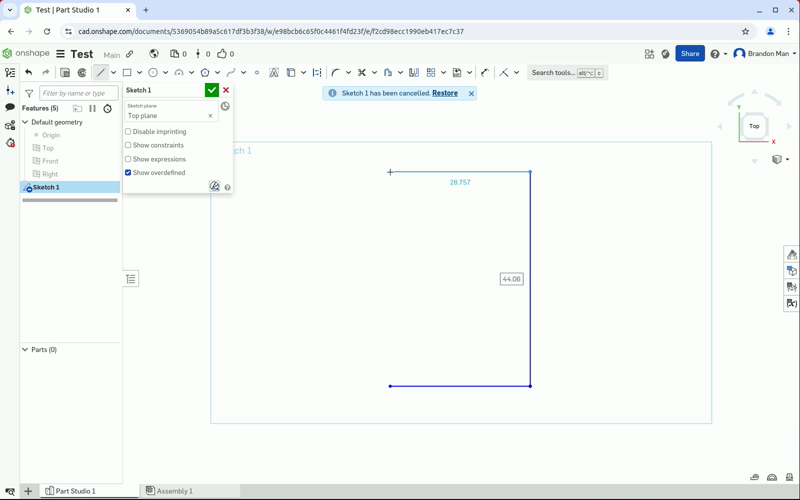
key_down(shift)
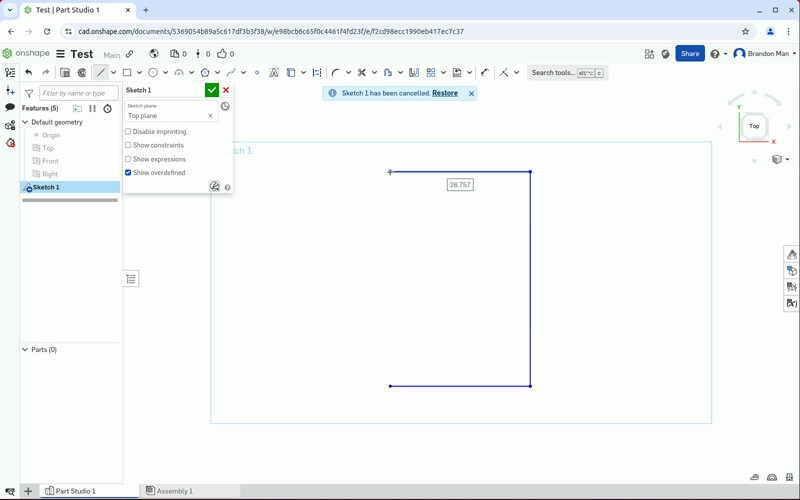
mouse_move(390, 386)
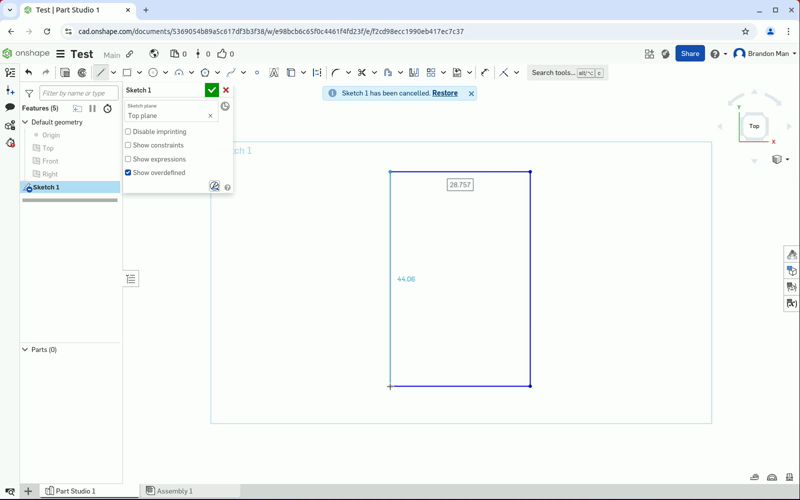
key_up(shift)
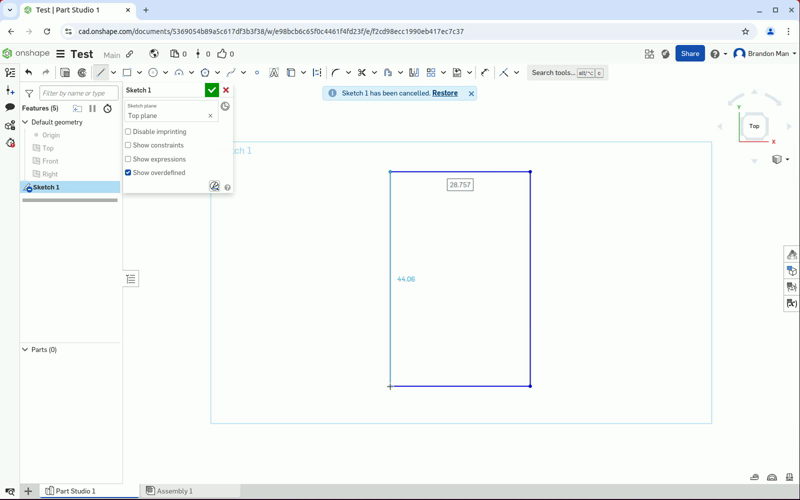
click(390, 386)
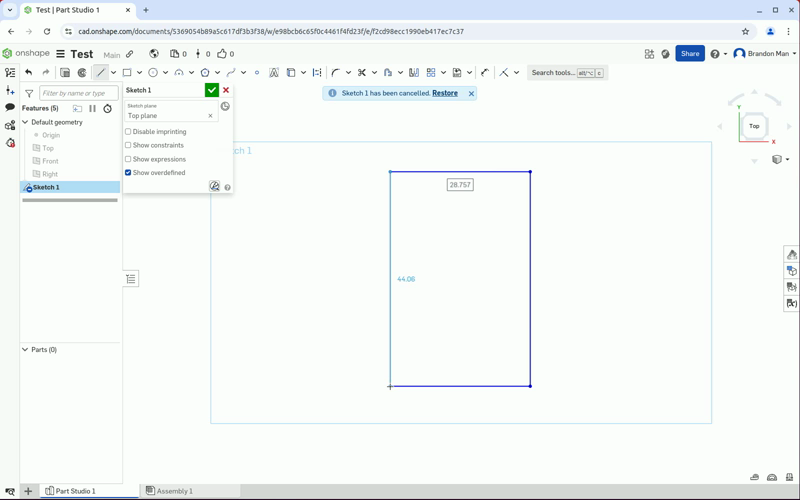
key(esc)
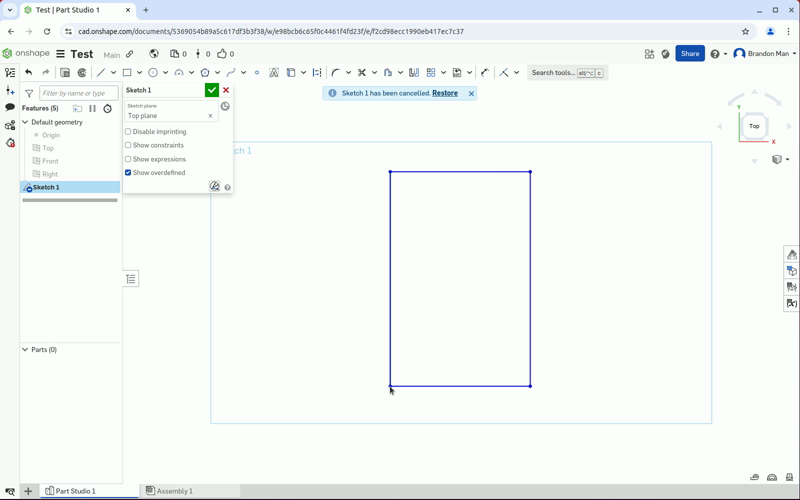
mouse_move(443, 246)
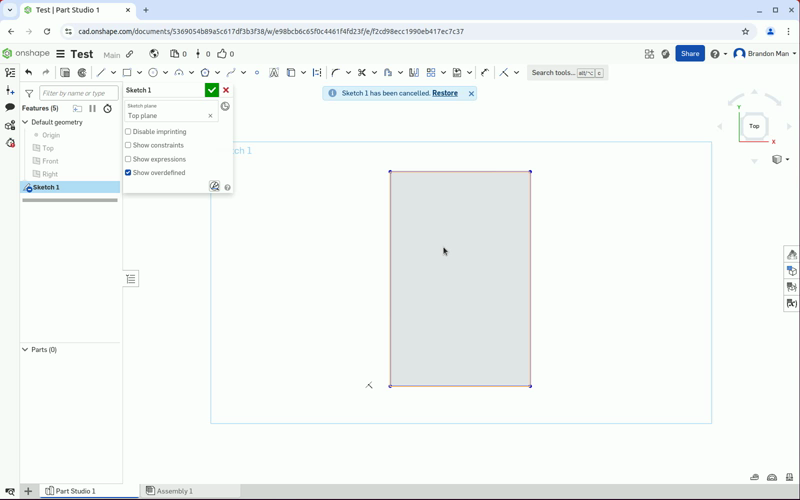
click(443, 246)
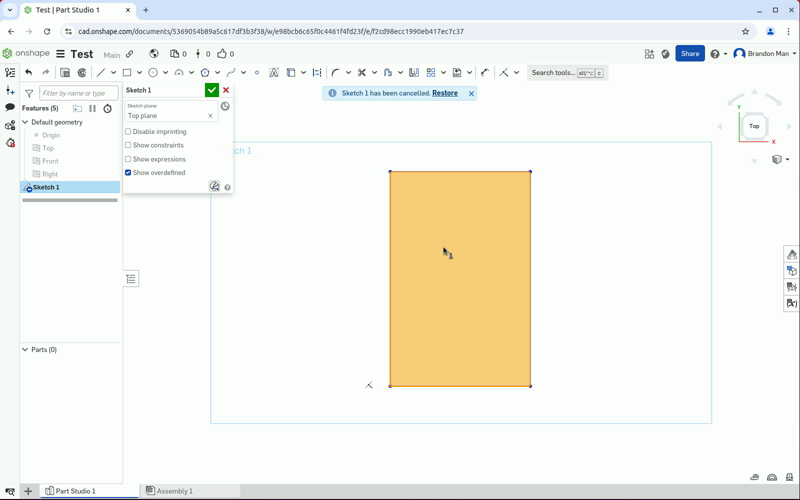
mouse_move(73, 352)
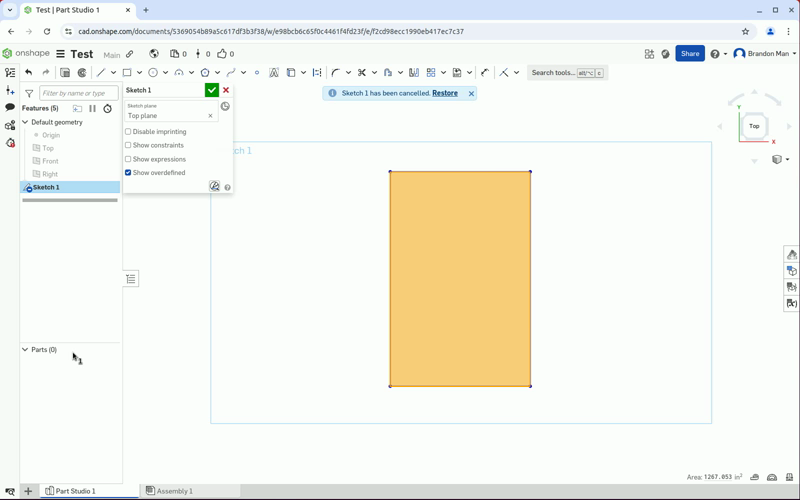
key(shift+y)
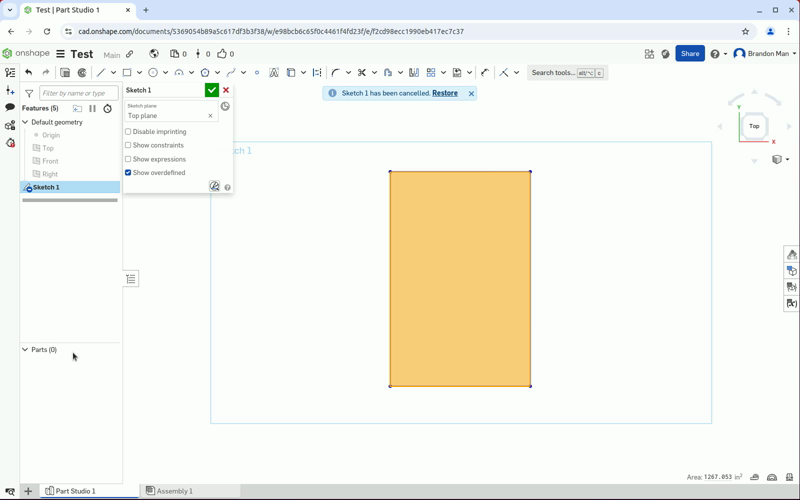
key(shift+e)
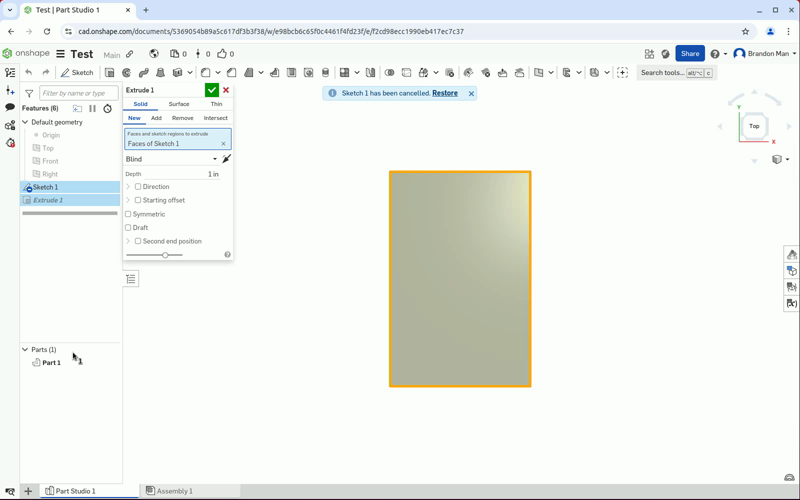
mouse_move(143, 106)
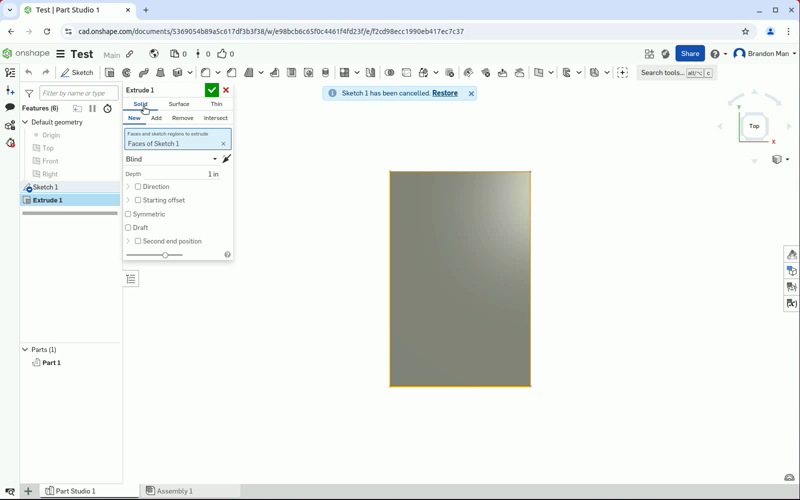
click(143, 106)
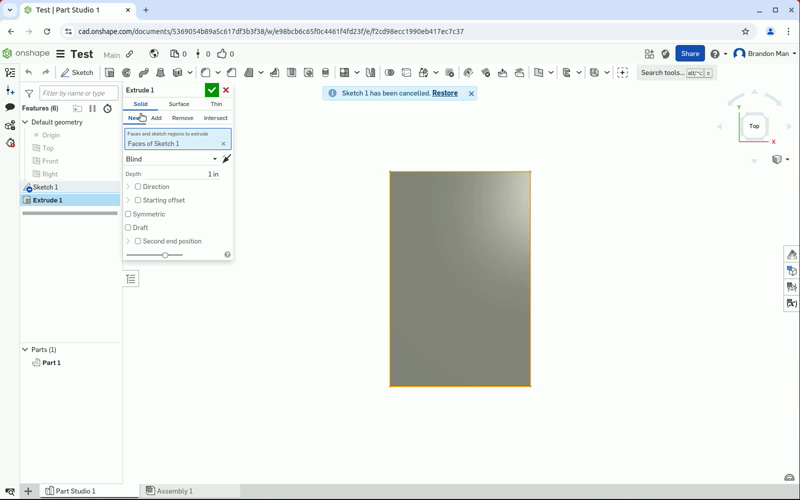
mouse_move(137, 120)
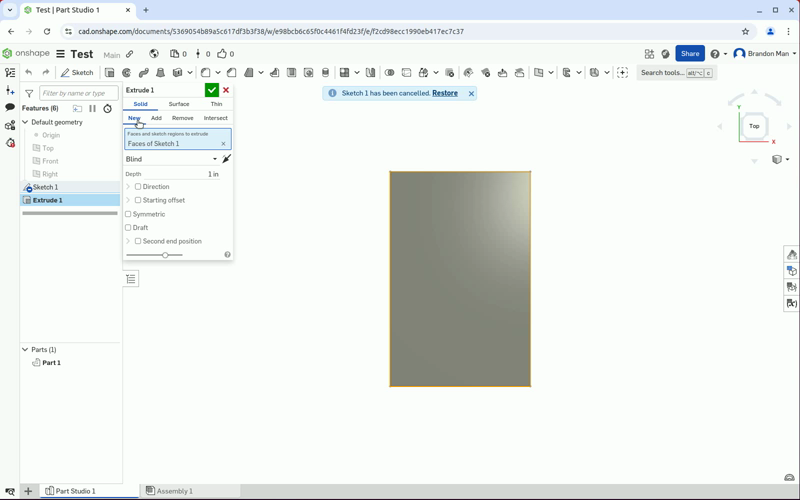
click(137, 120)
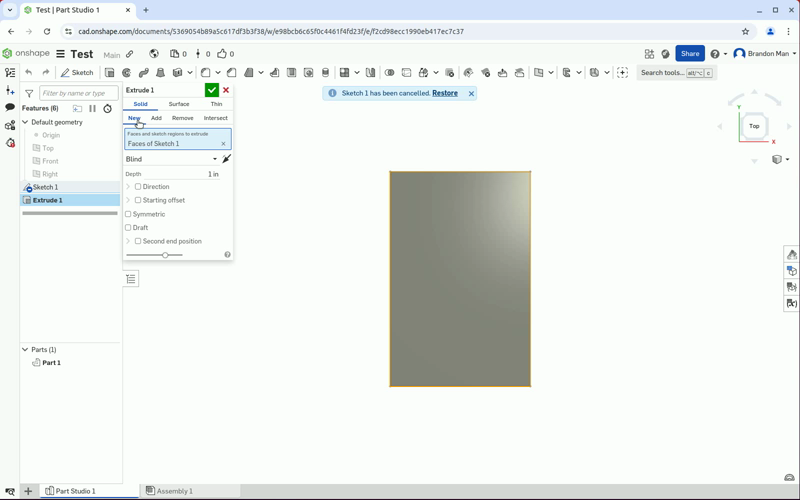
key(tab, 4)
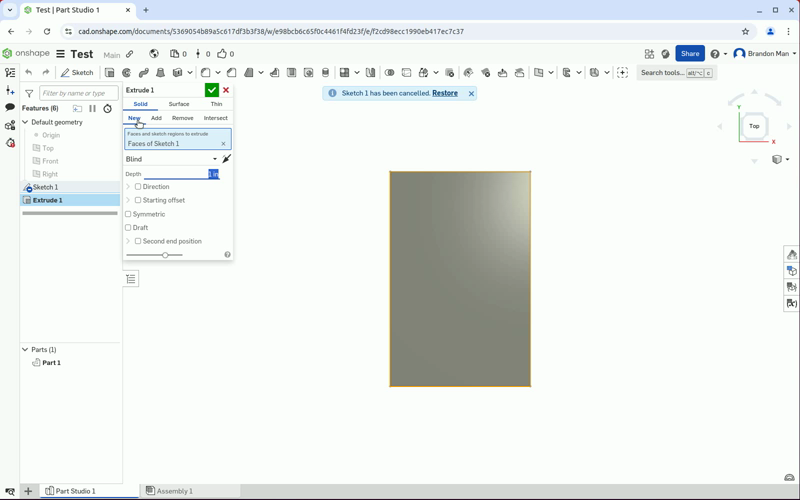
text(10.832)
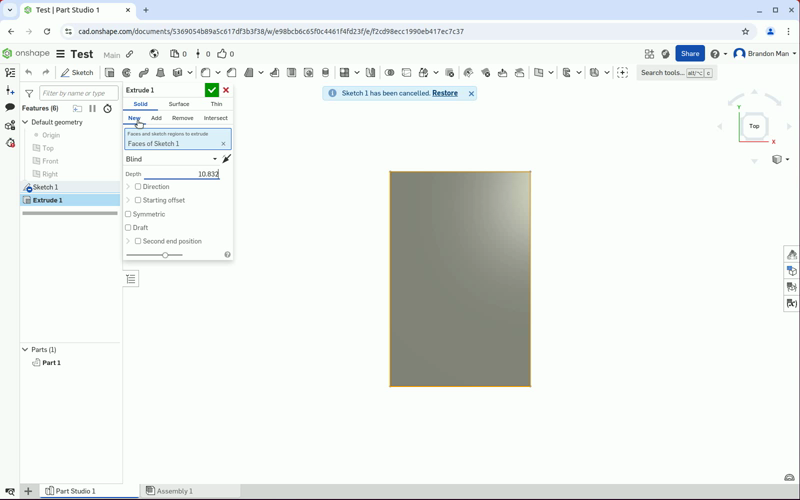
key(enter)
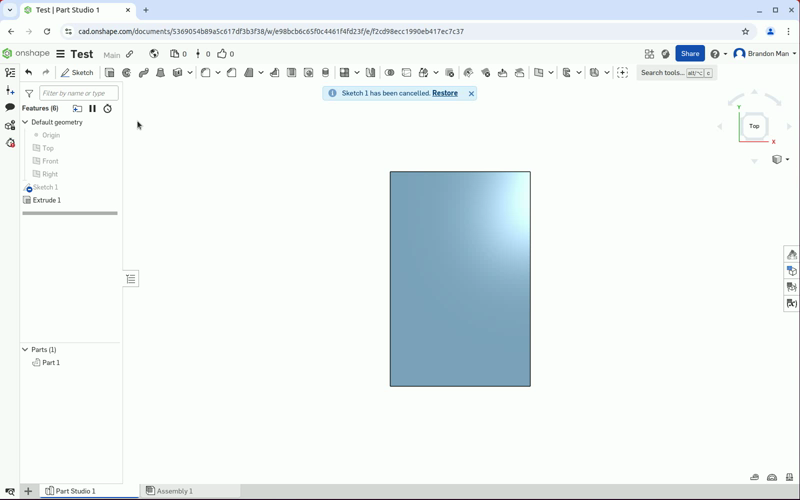
key(shift+h)
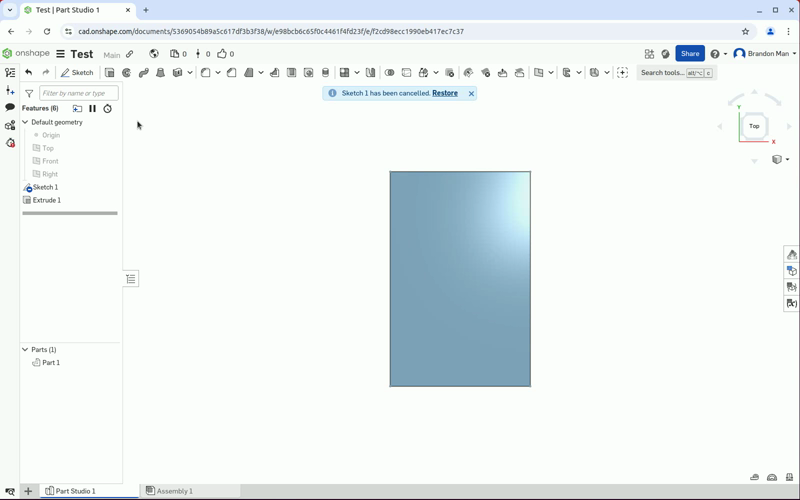
key(shift+h)
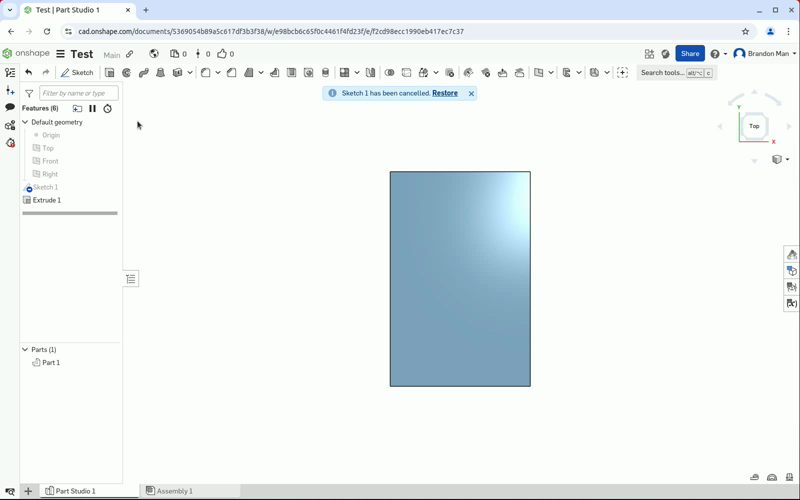
mouse_move(73, 189)
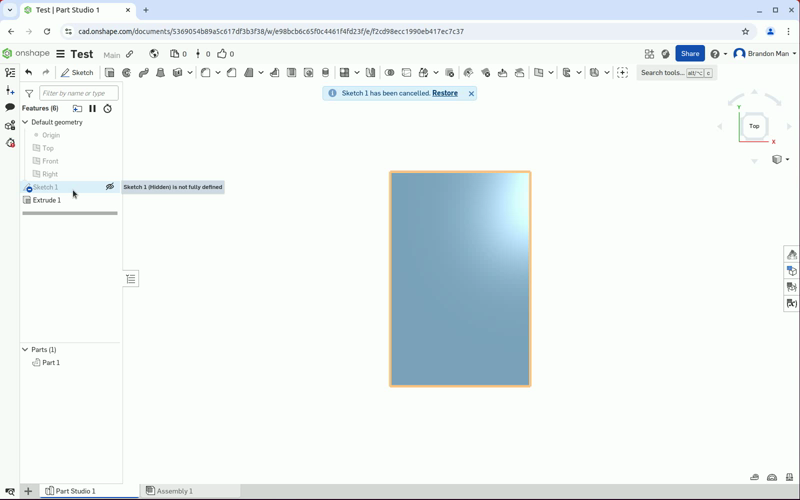
click(73, 189)
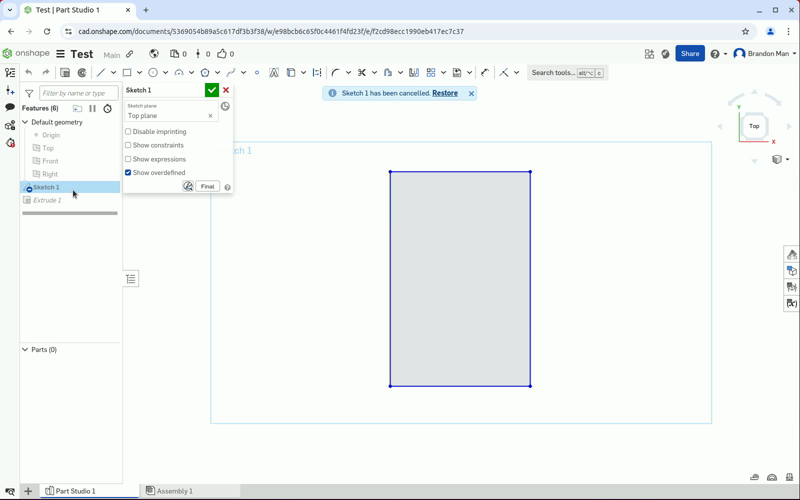
mouse_move(229, 92)
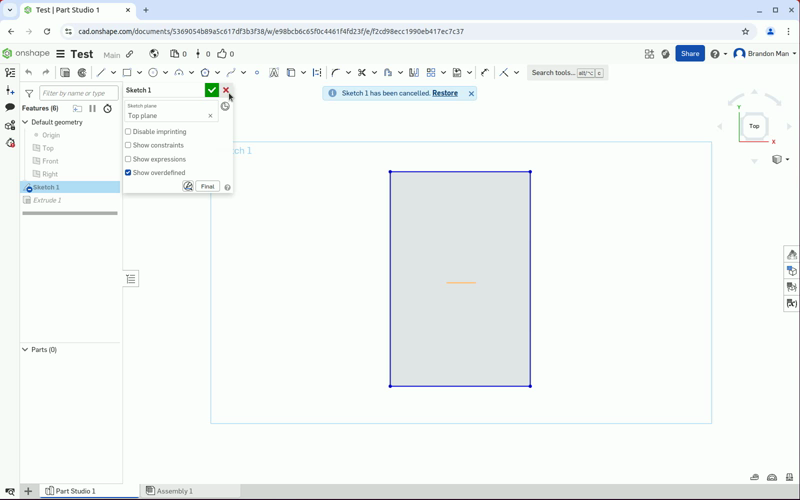
click(229, 92)
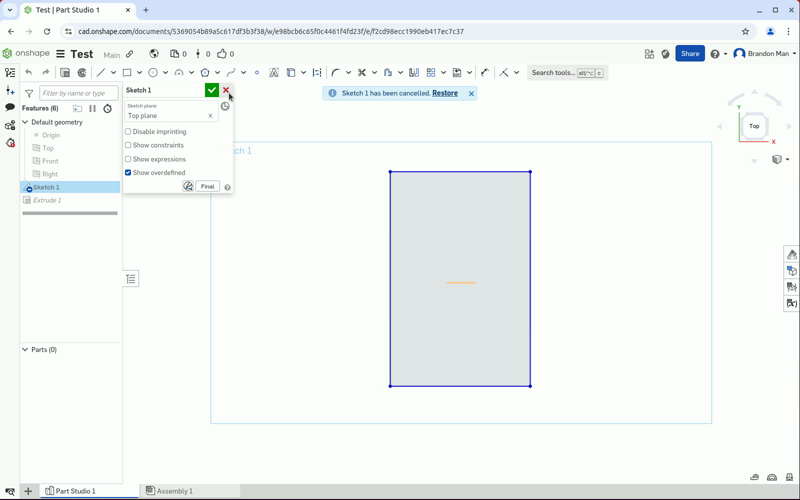
key(shift+s)
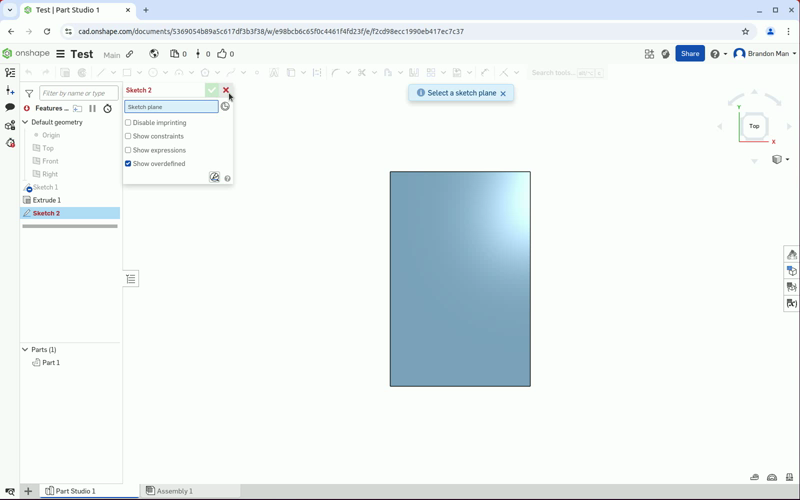
mouse_move(73, 150)
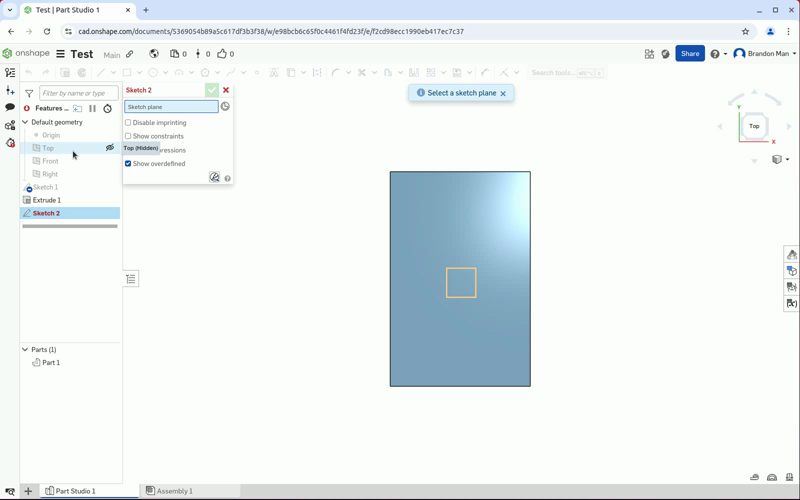
click(73, 150)
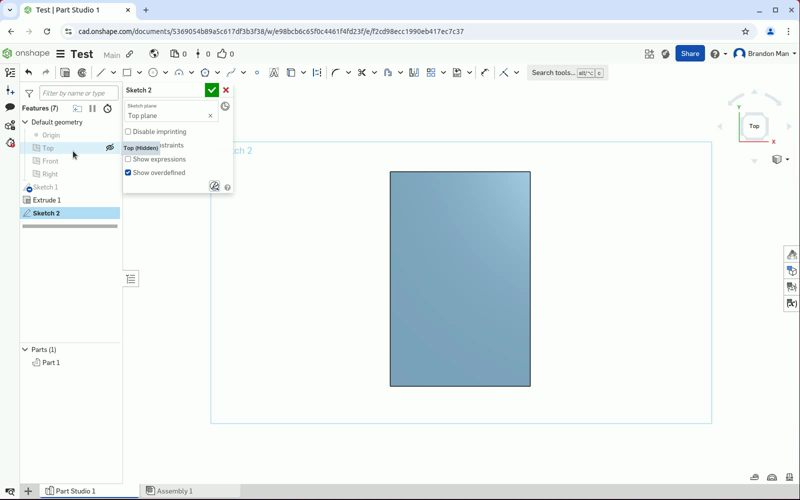
mouse_move(73, 352)
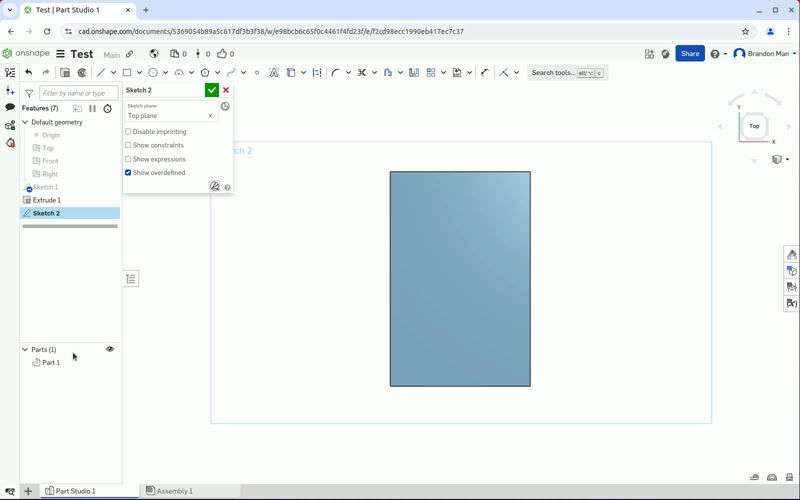
key(y)
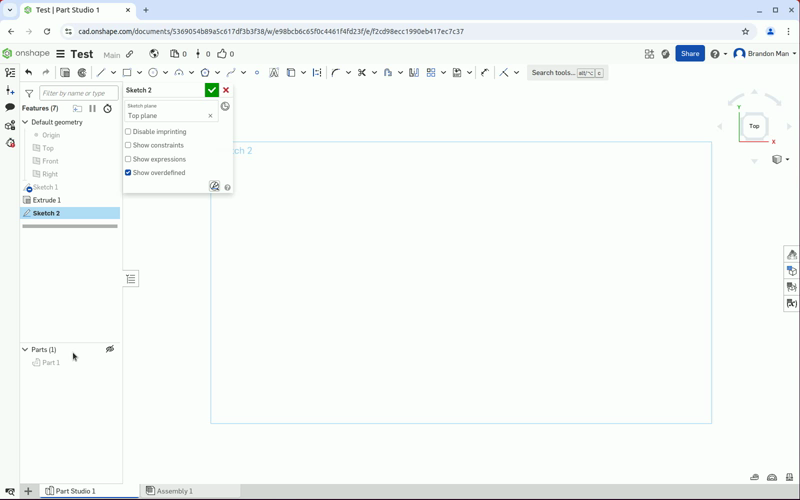
key(l)
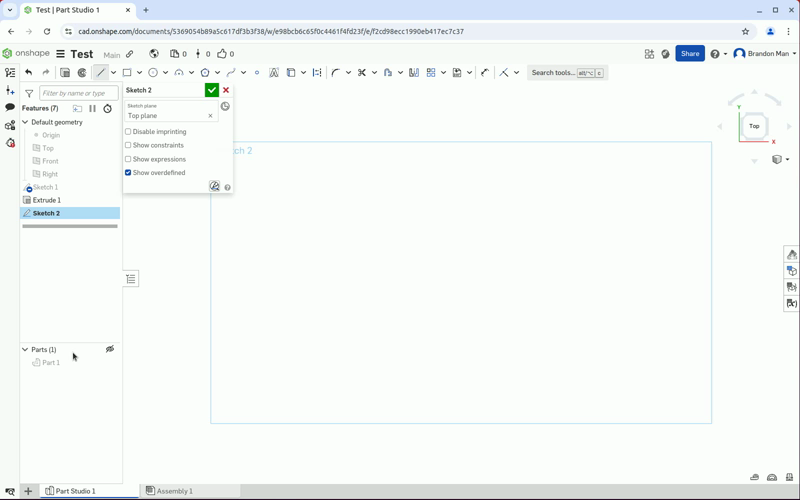
key_down(shift)
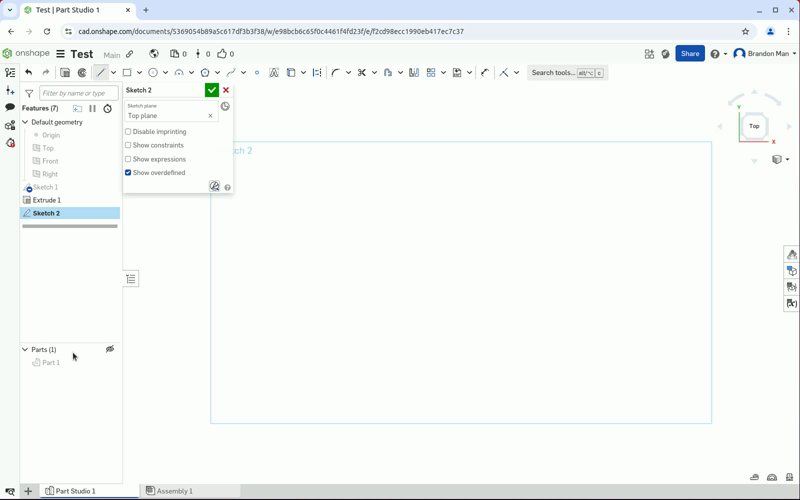
mouse_move(399, 386)
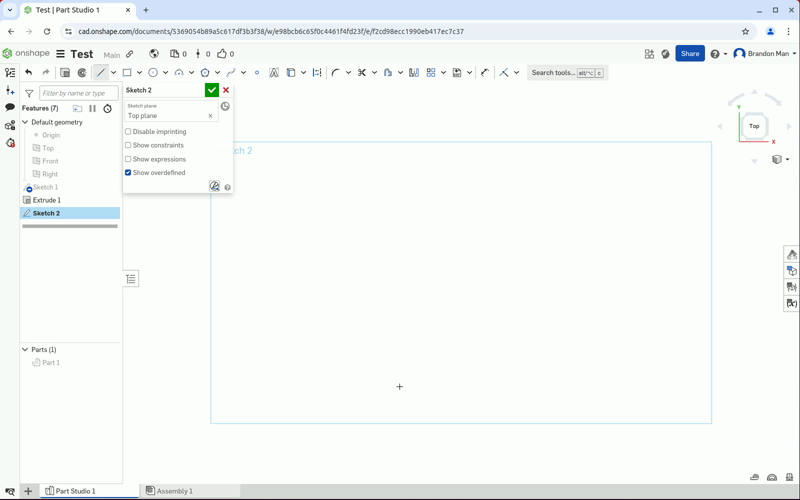
click(399, 386)
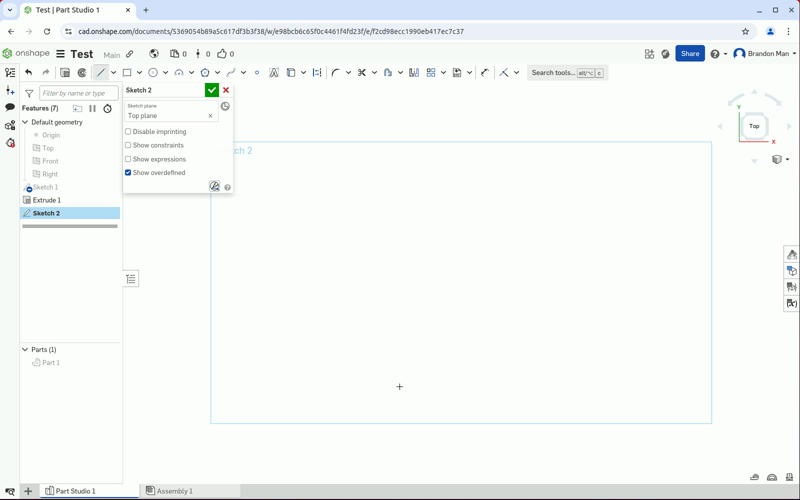
key_up(shift)
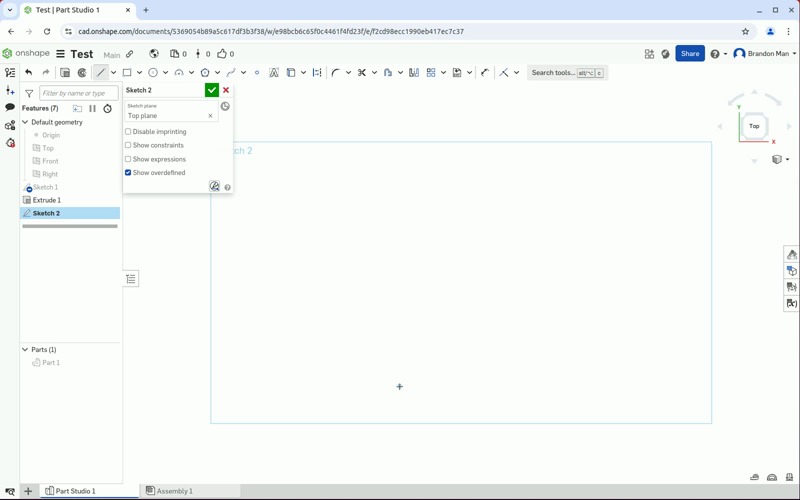
key_down(shift)
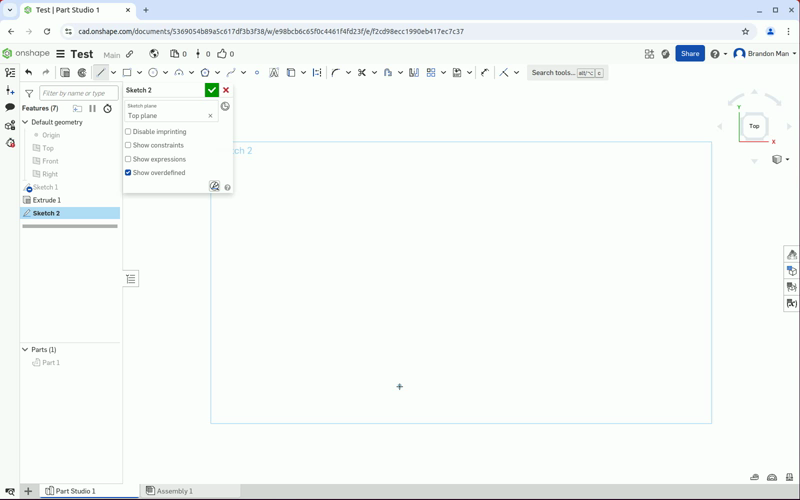
mouse_move(521, 386)
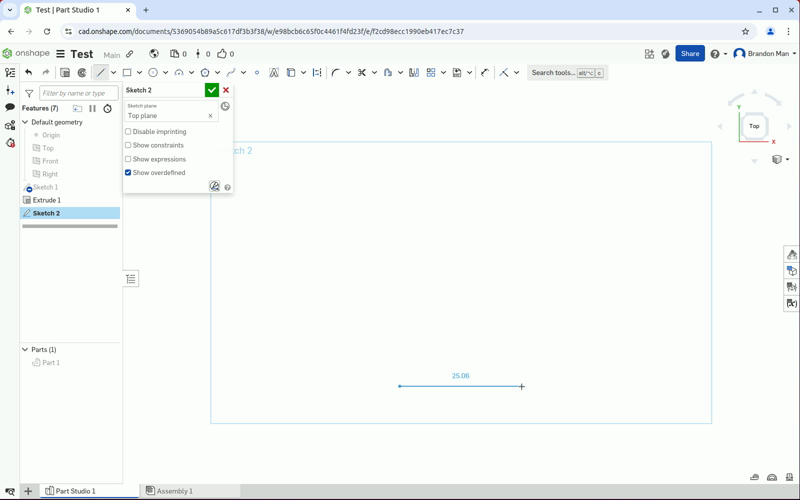
click(521, 386)
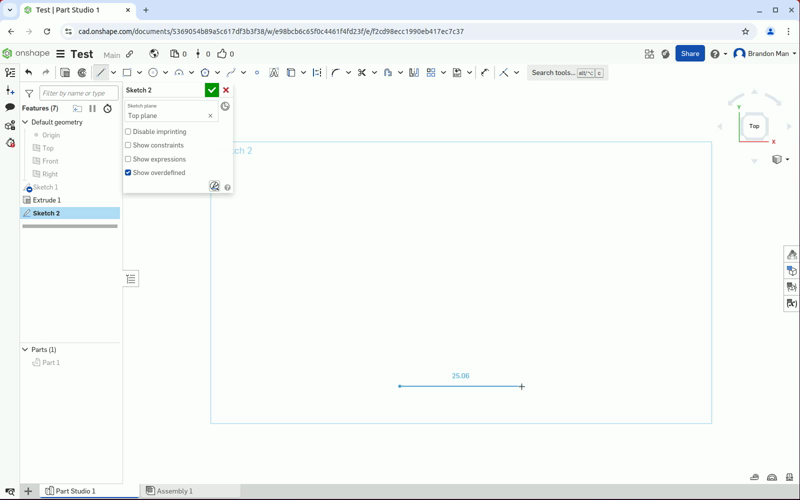
key_up(shift)
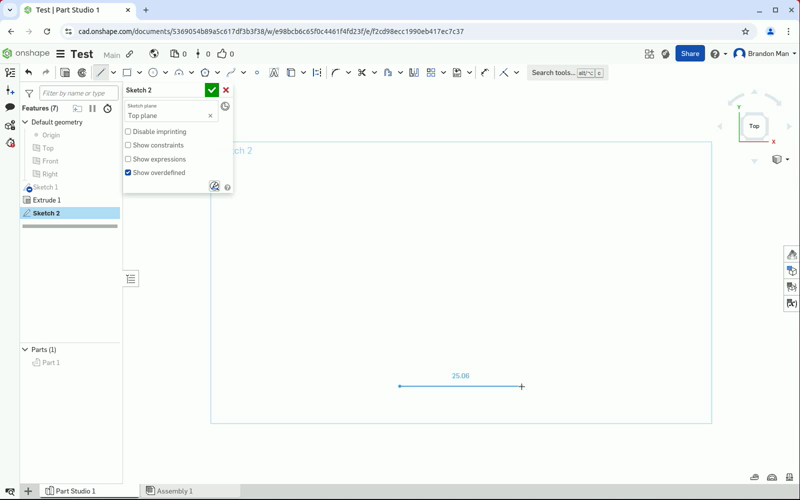
key_down(shift)
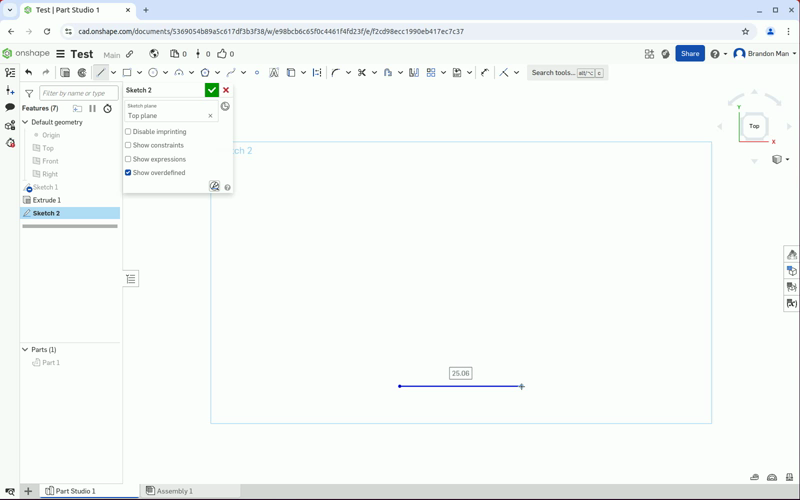
mouse_move(521, 180)
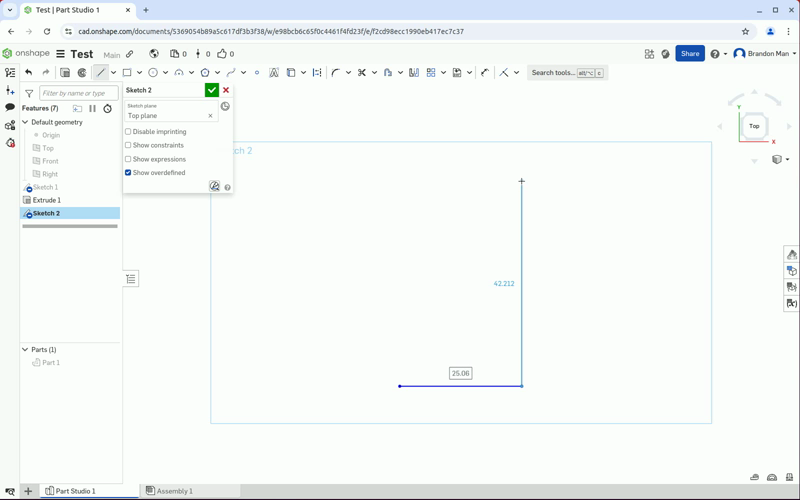
click(521, 180)
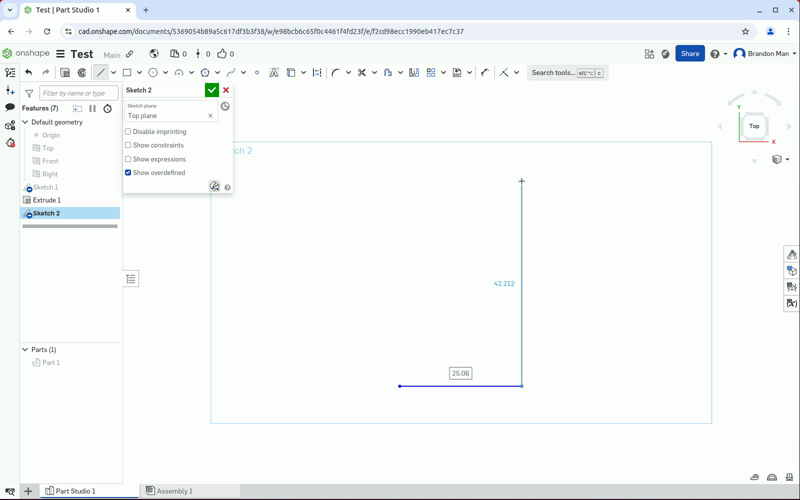
key_up(shift)
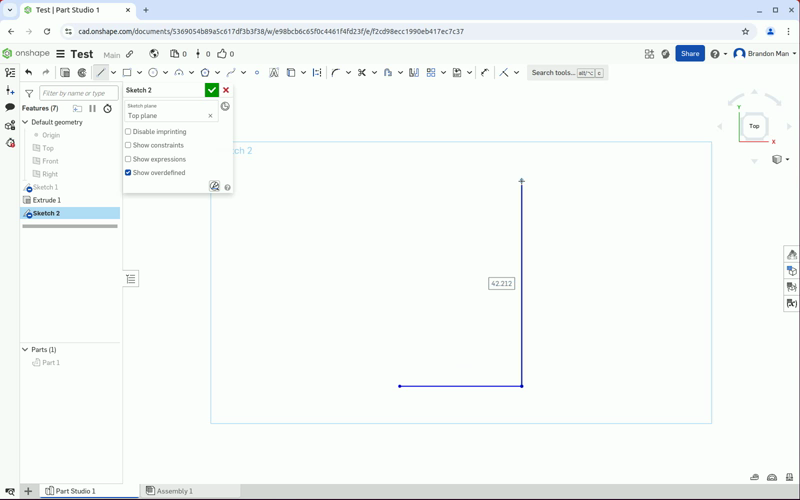
key_down(shift)
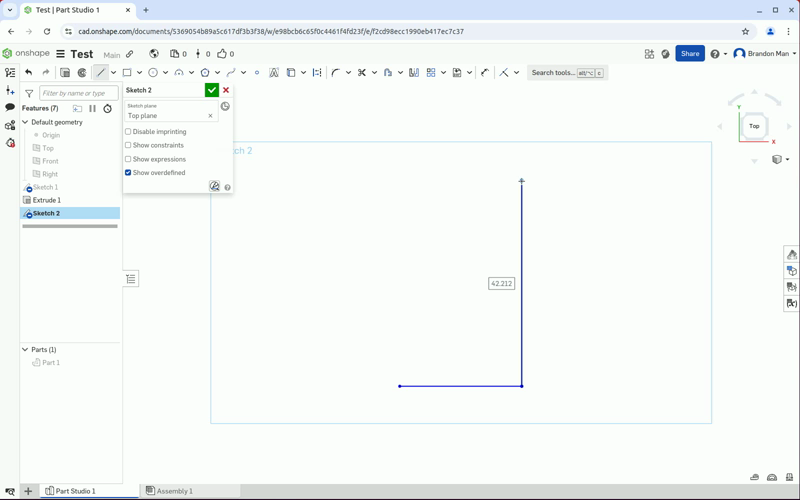
mouse_move(551, 180)
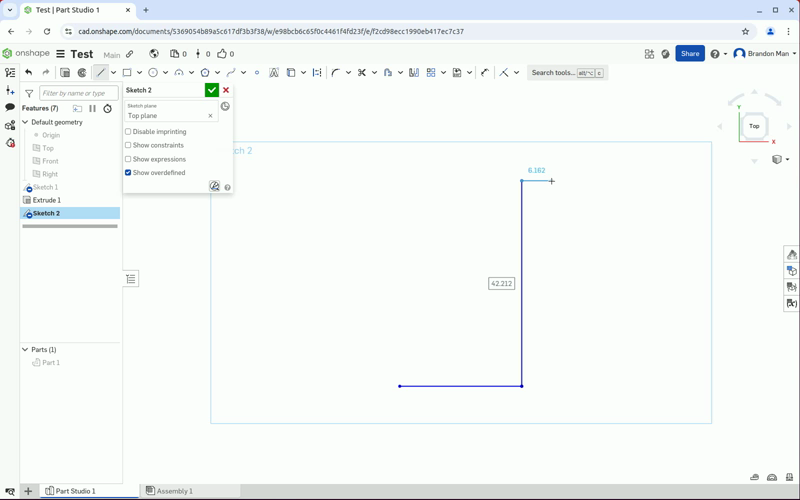
mouse_move(476, 180)
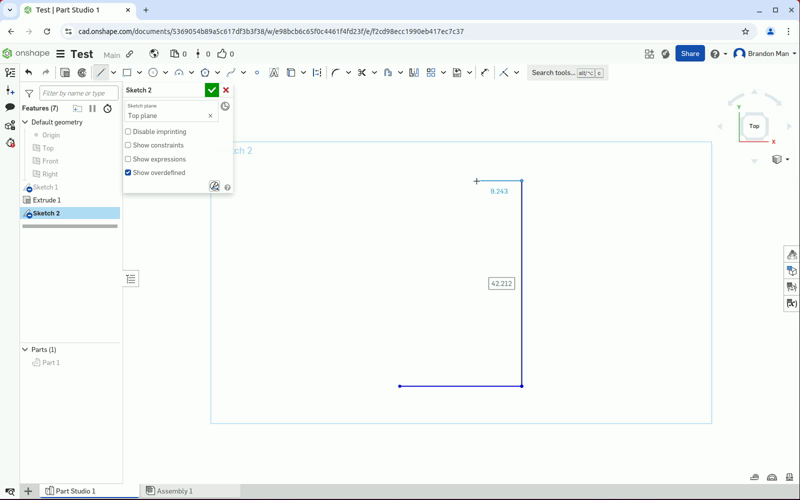
click(476, 180)
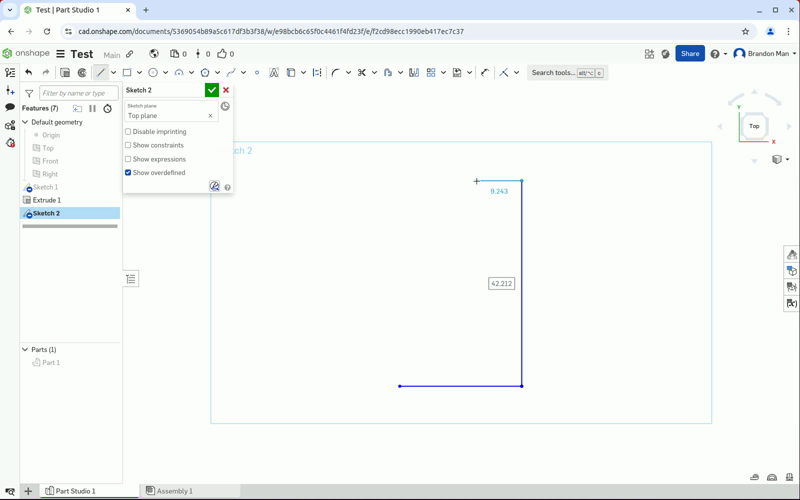
key_up(shift)
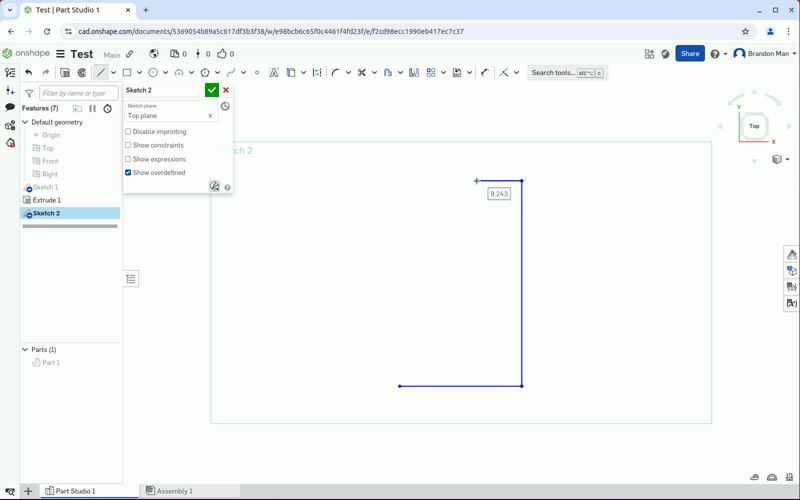
key_down(shift)
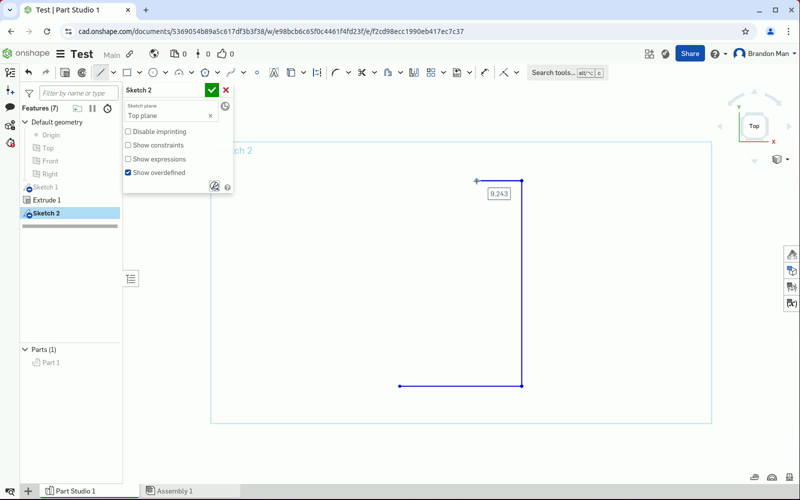
mouse_move(506, 180)
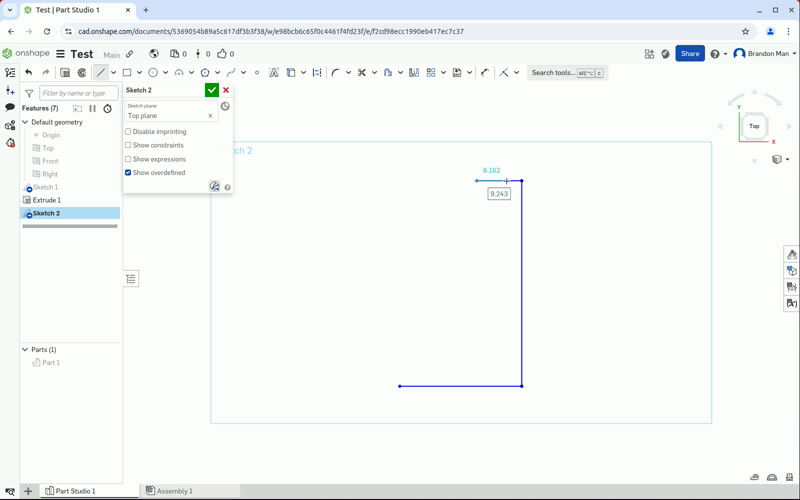
mouse_move(476, 171)
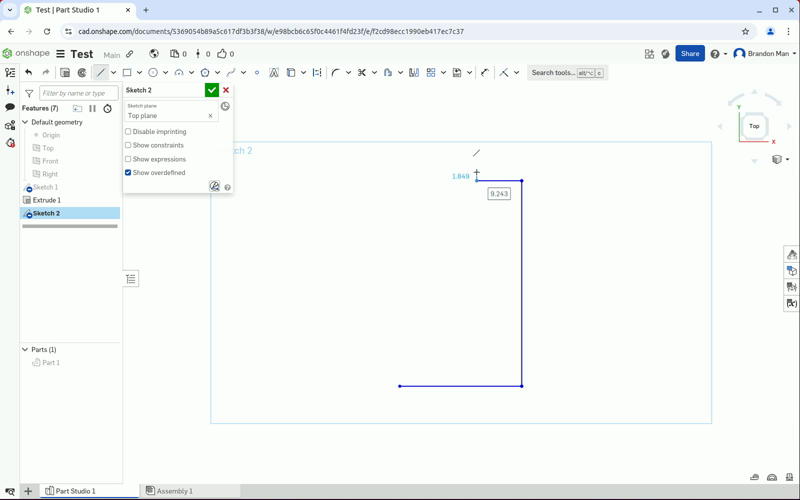
click(476, 171)
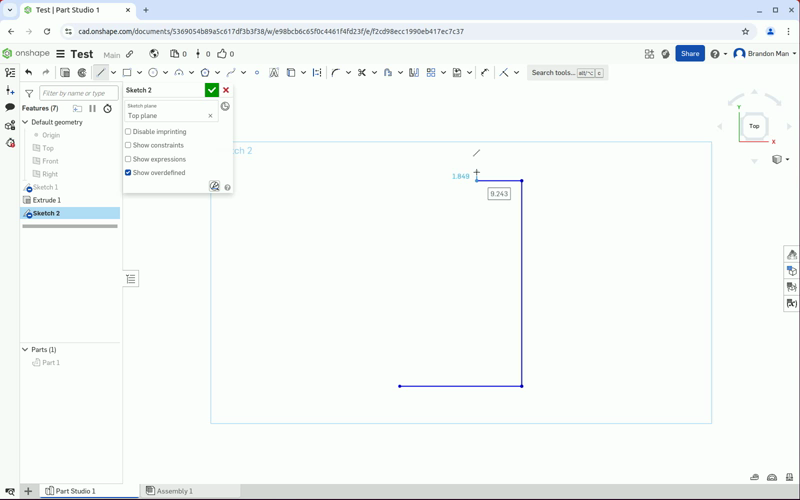
key_up(shift)
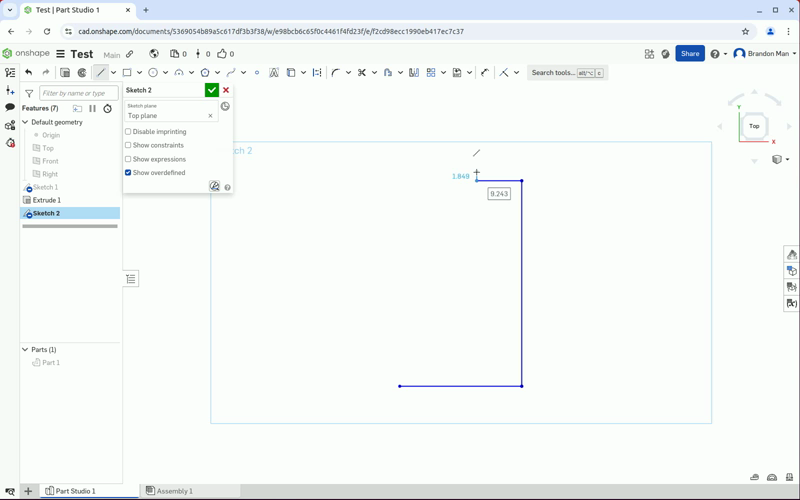
key_down(shift)
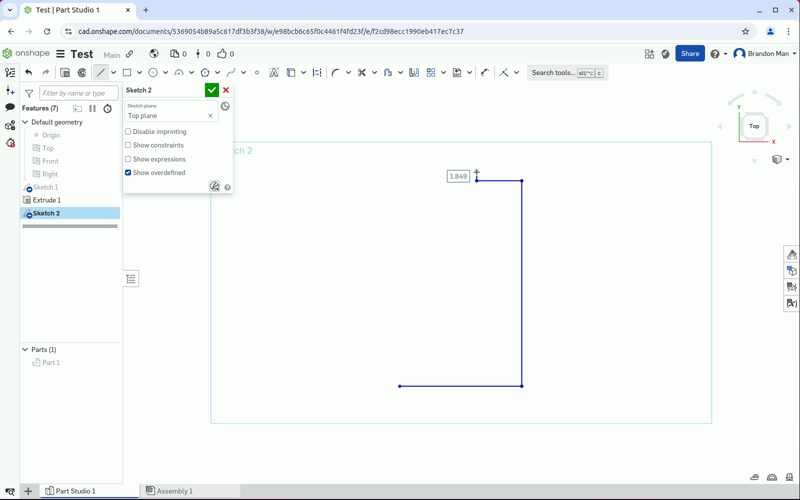
mouse_move(506, 171)
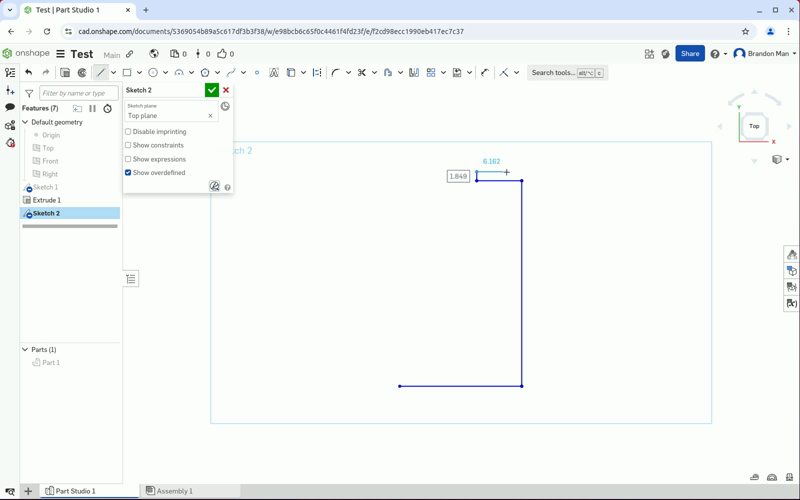
mouse_move(445, 171)
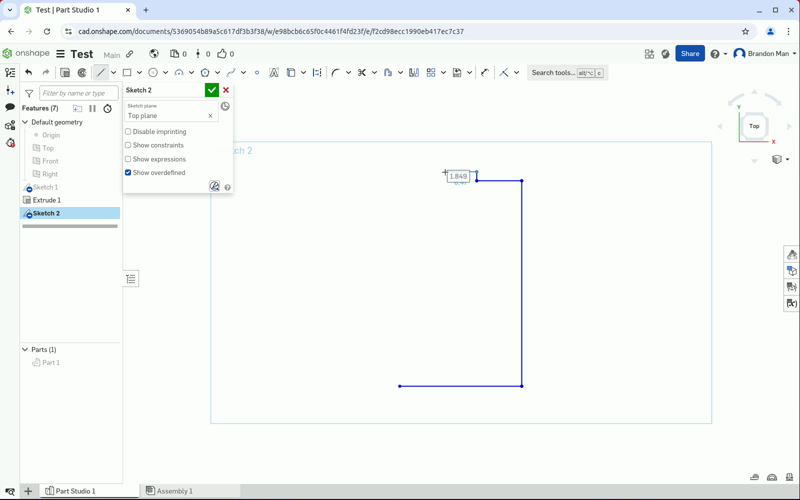
click(445, 171)
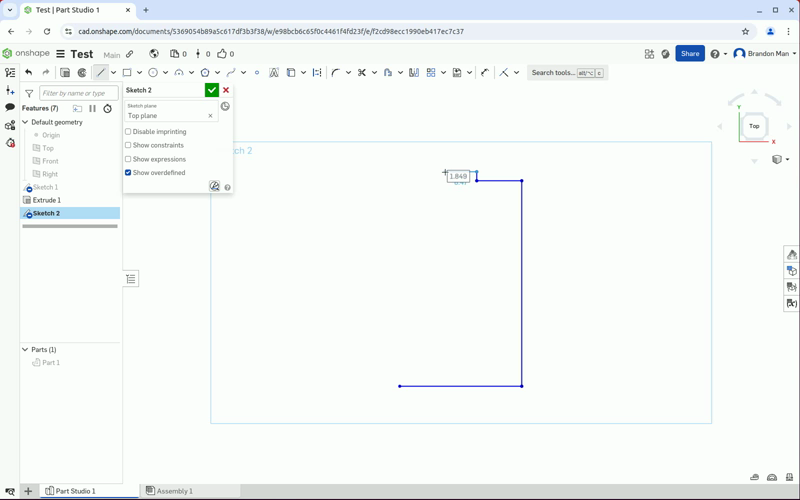
key_up(shift)
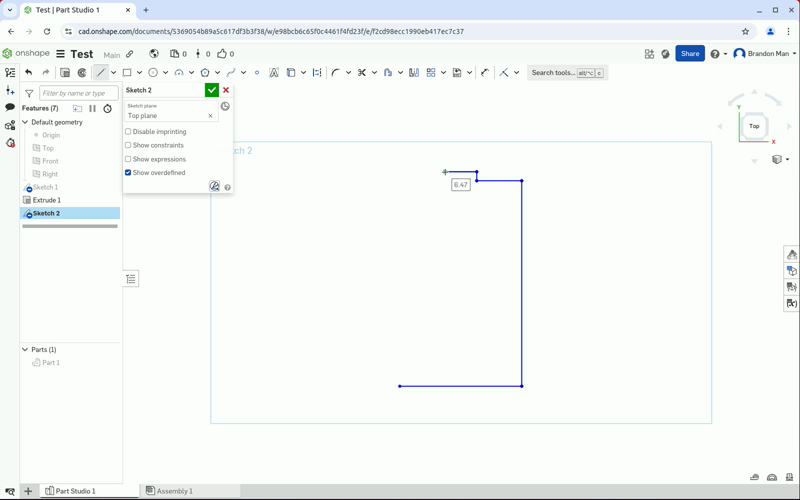
key_down(shift)
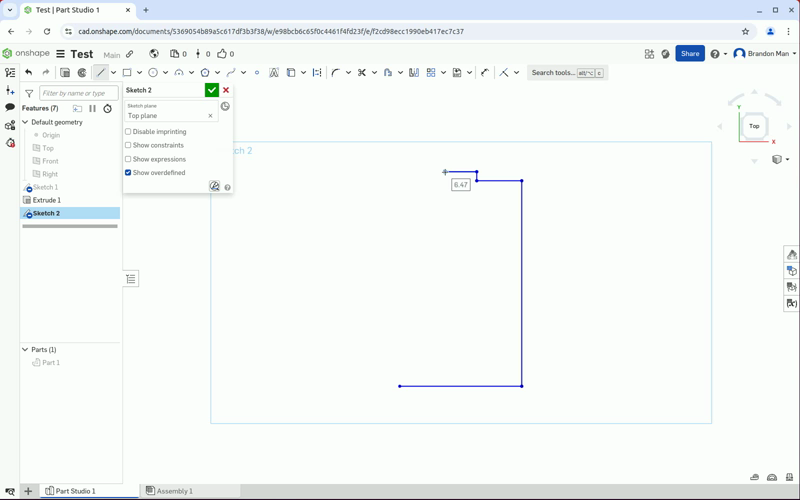
mouse_move(475, 171)
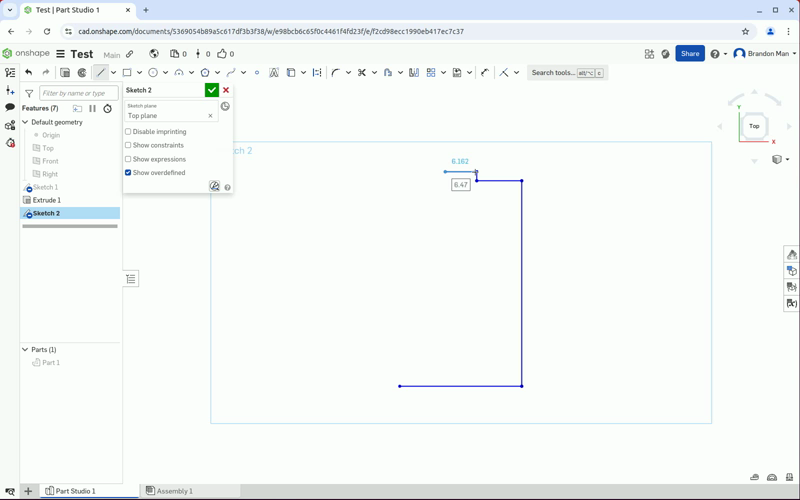
mouse_move(445, 180)
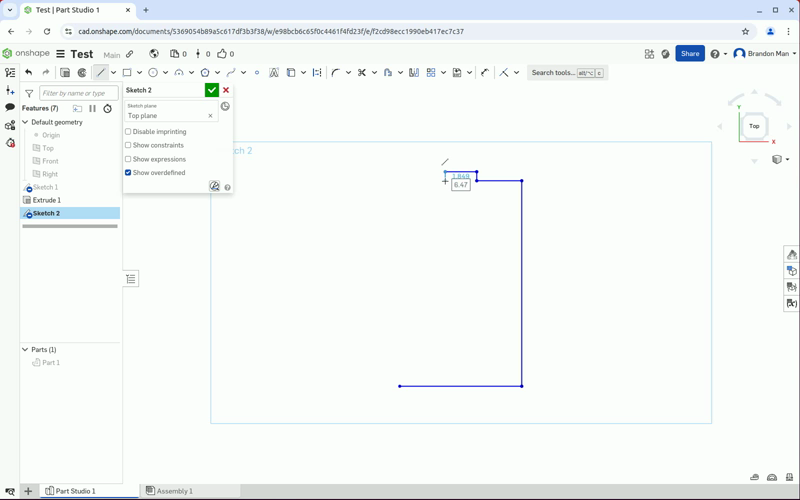
click(445, 180)
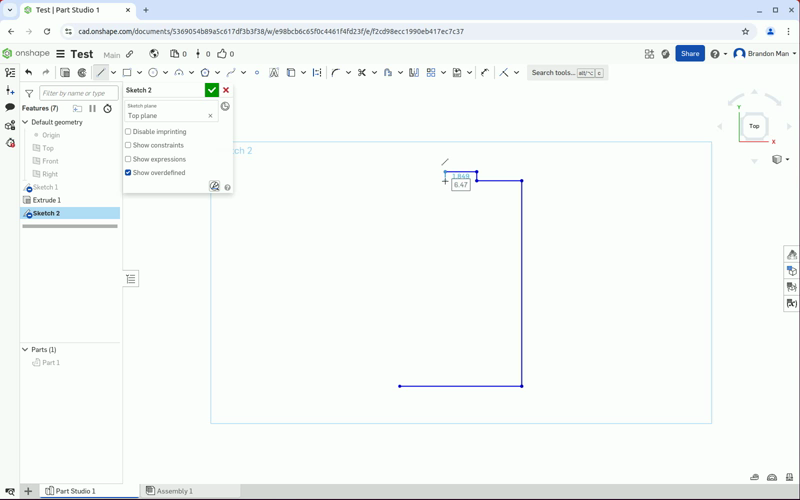
key_up(shift)
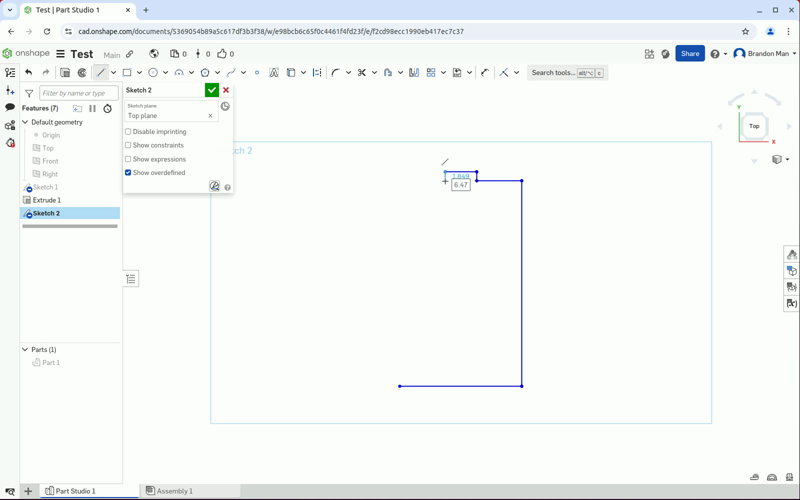
key_down(shift)
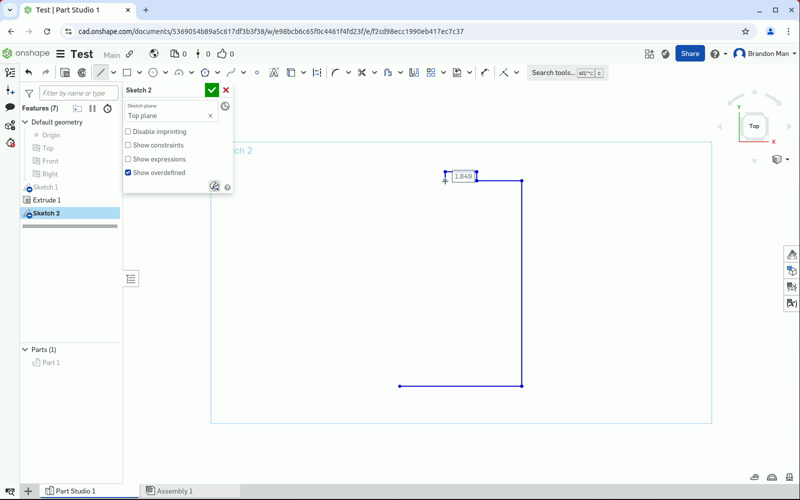
mouse_move(475, 180)
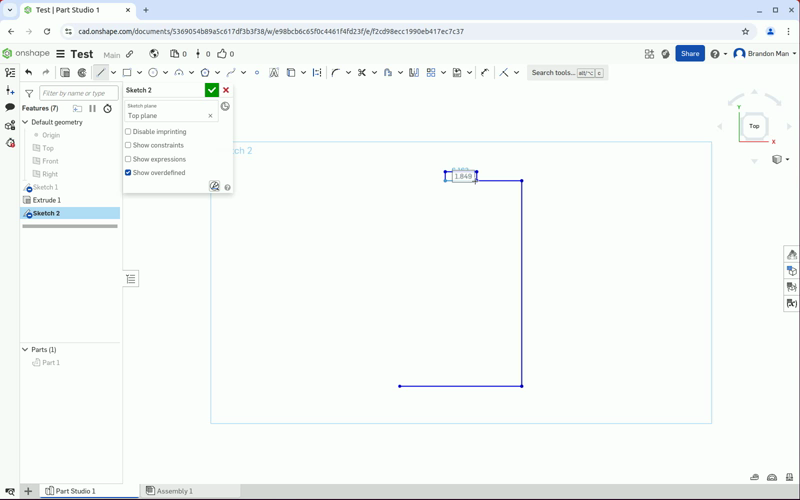
mouse_move(399, 180)
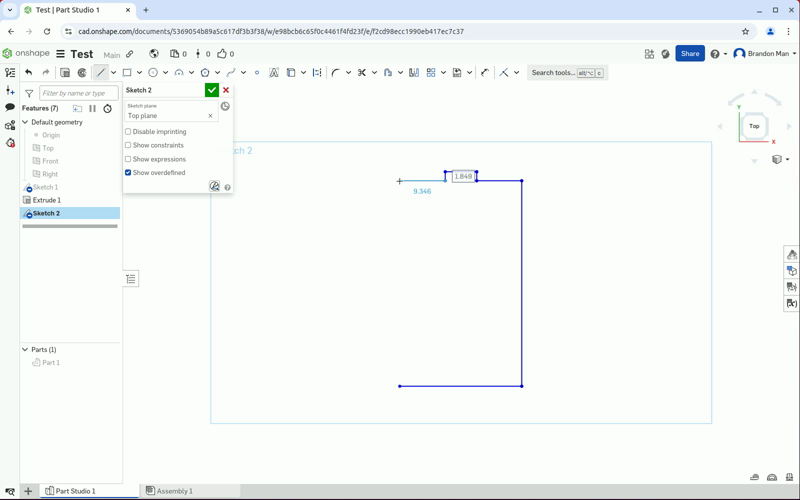
click(399, 180)
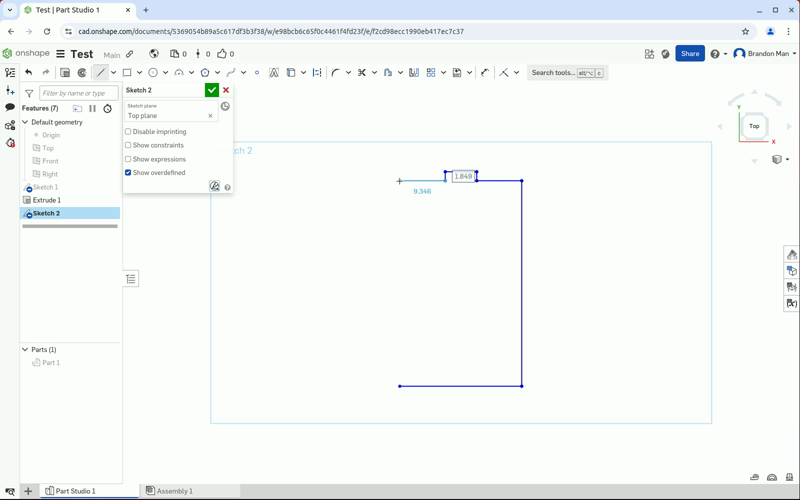
key_up(shift)
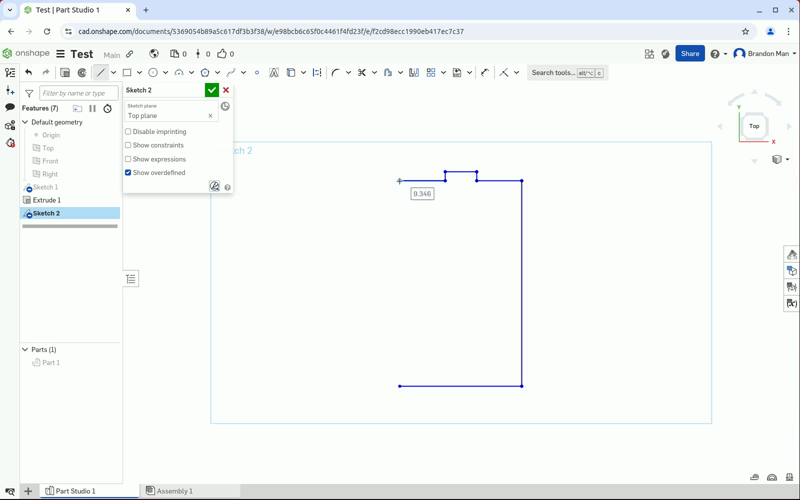
key_down(shift)
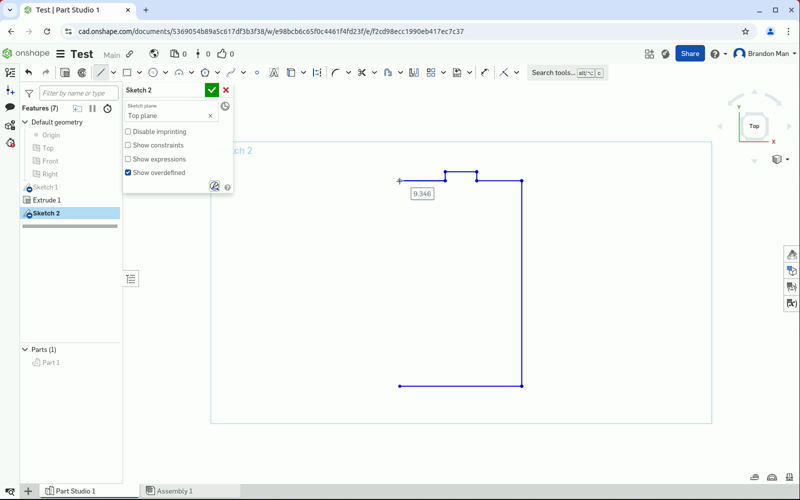
mouse_move(399, 386)
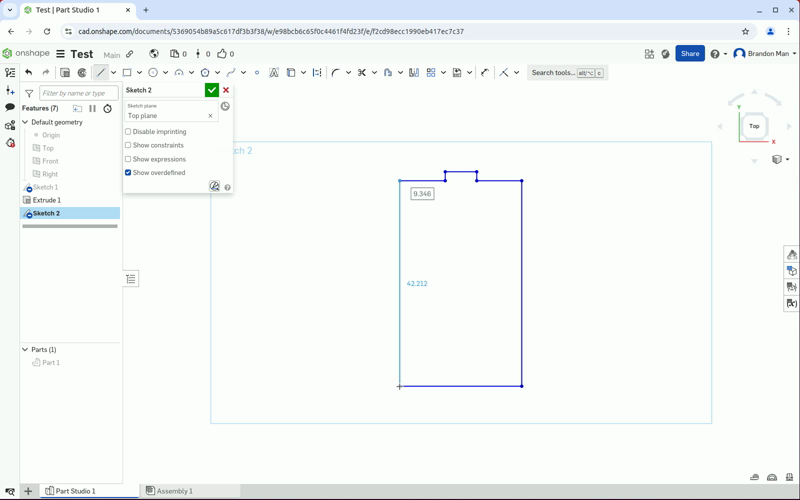
key_up(shift)
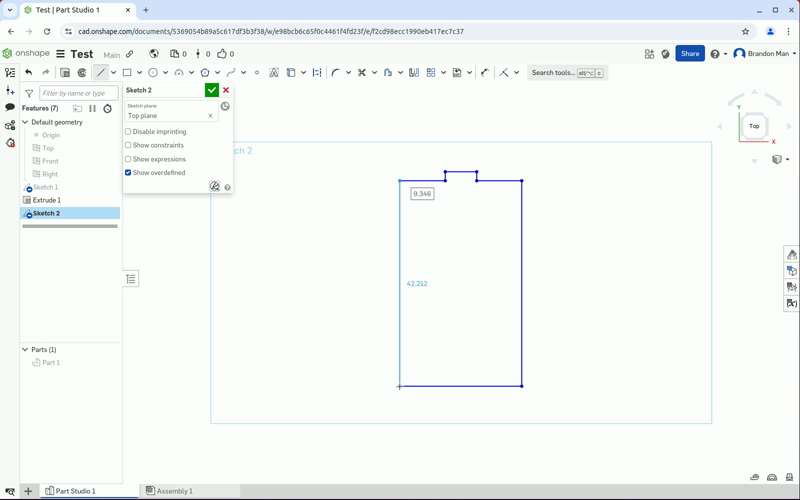
click(399, 386)
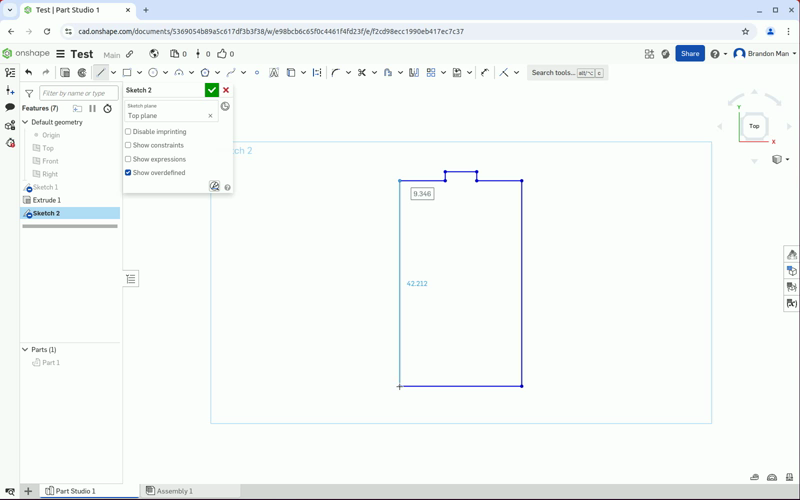
key(esc)
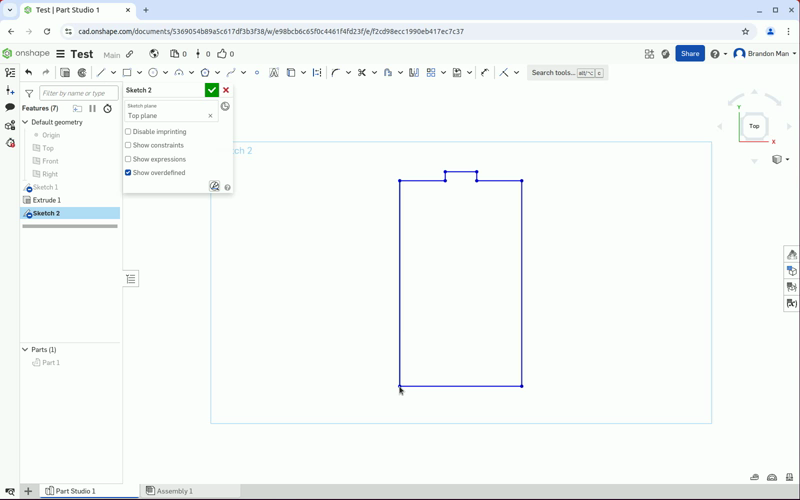
mouse_move(424, 221)
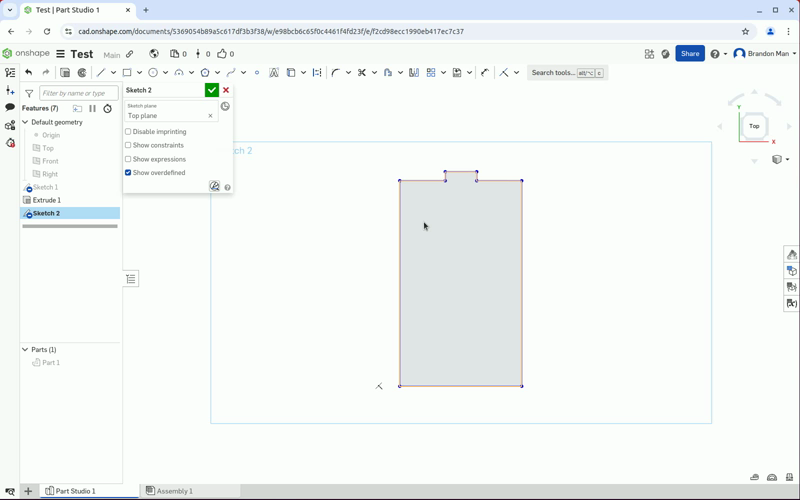
click(424, 221)
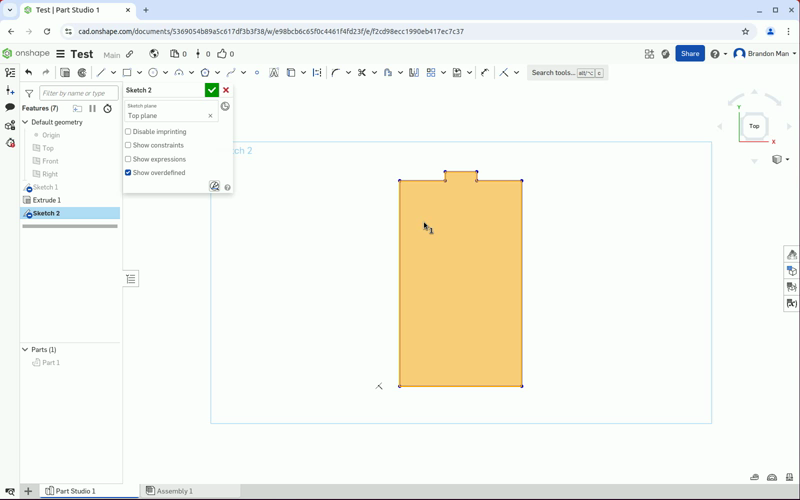
mouse_move(73, 352)
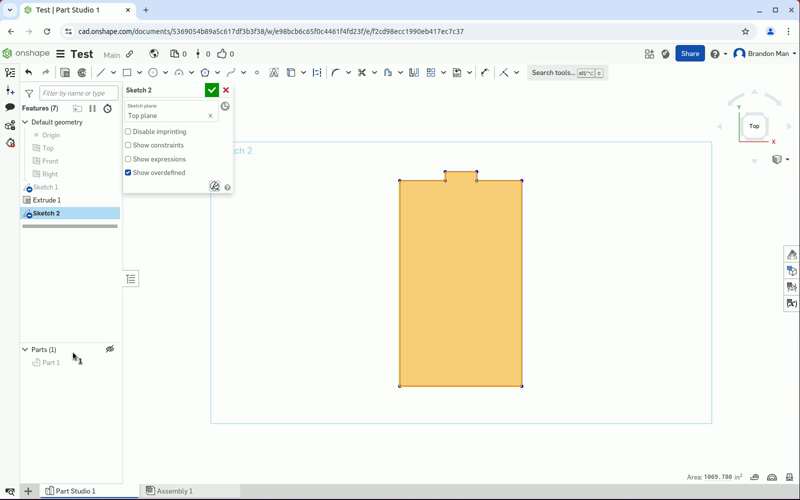
key(shift+y)
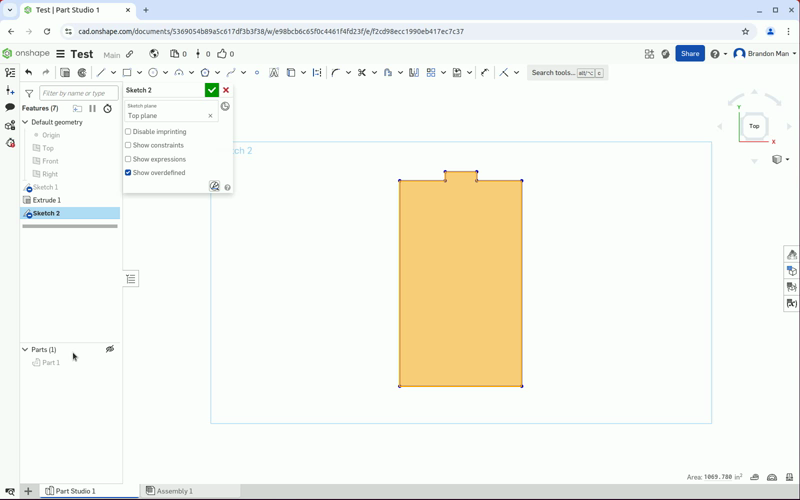
key(shift+e)
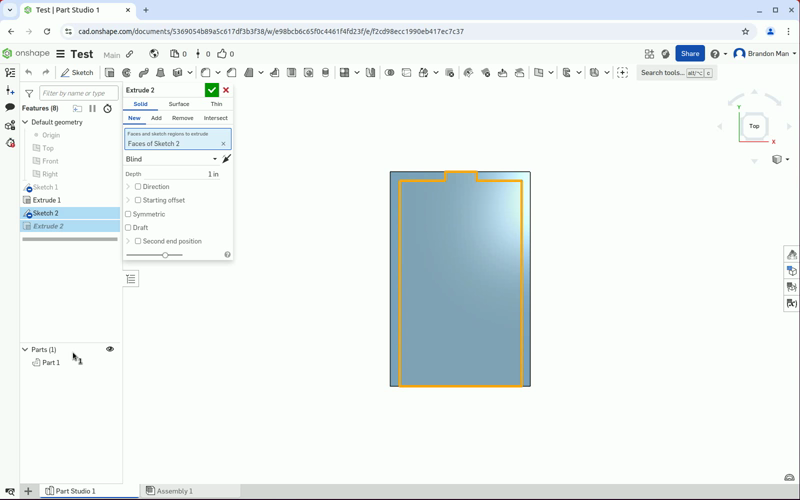
mouse_move(143, 106)
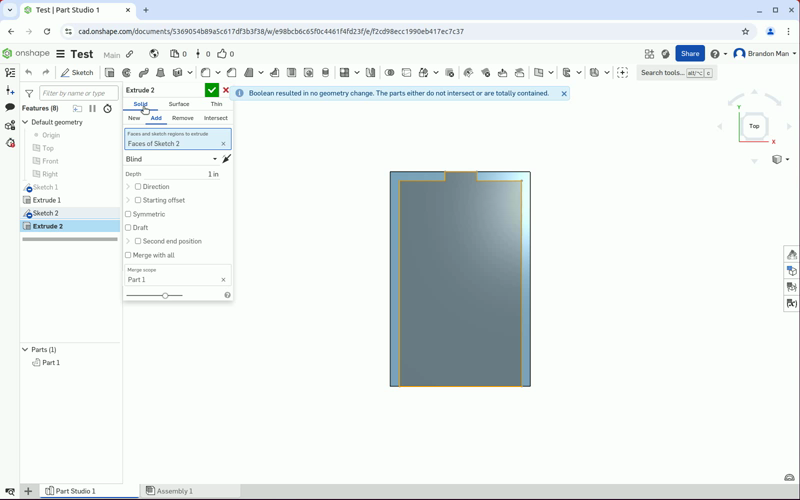
click(143, 106)
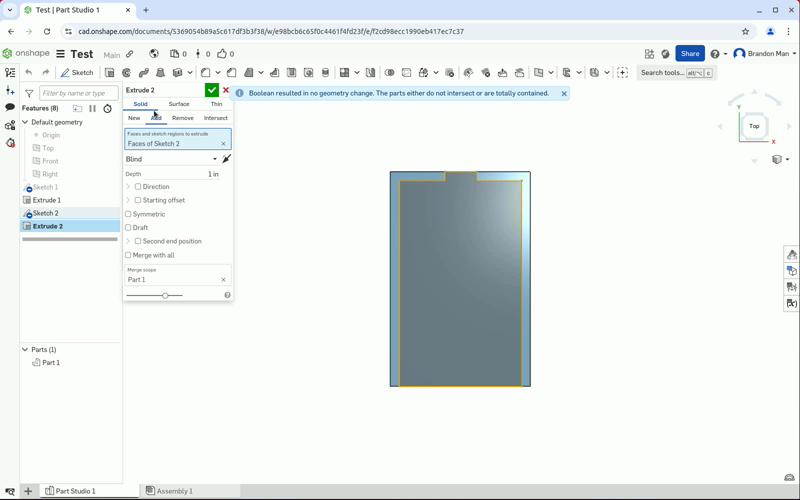
mouse_move(186, 120)
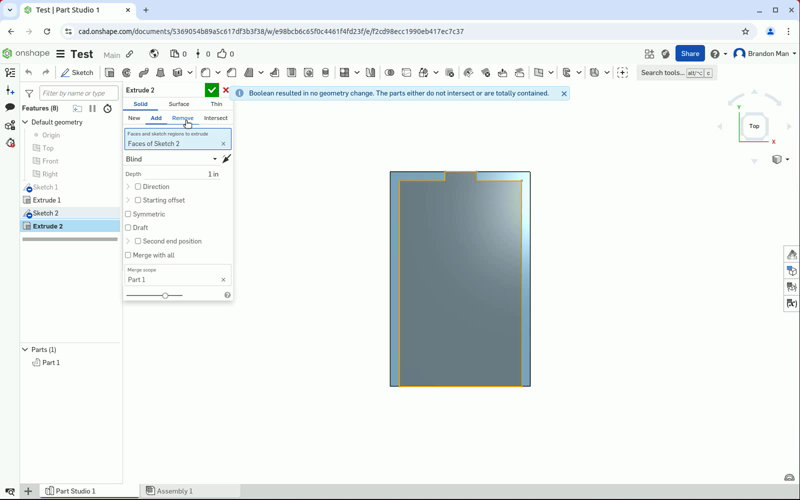
click(186, 120)
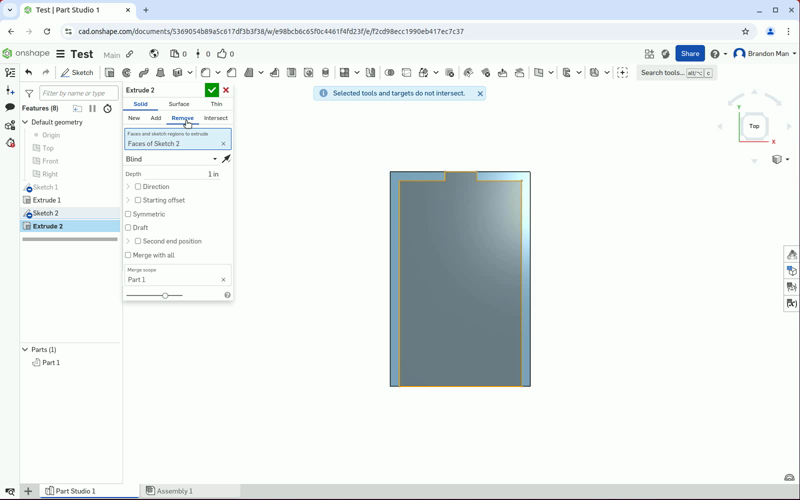
key(tab, 4)
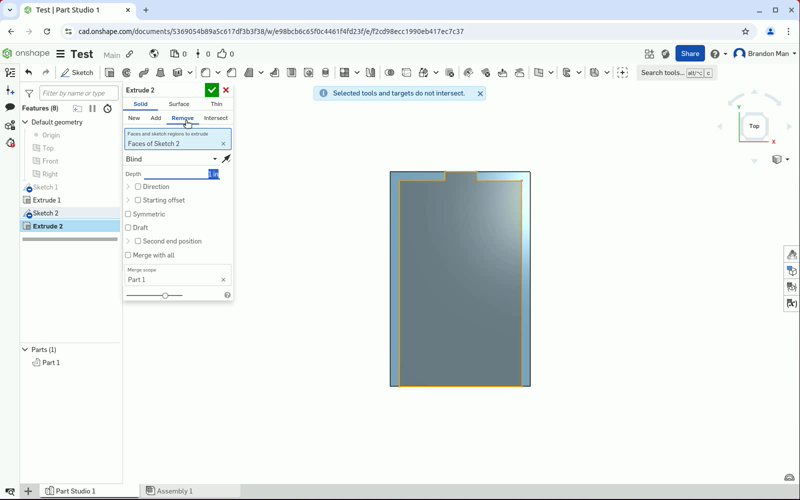
text(-9.147)
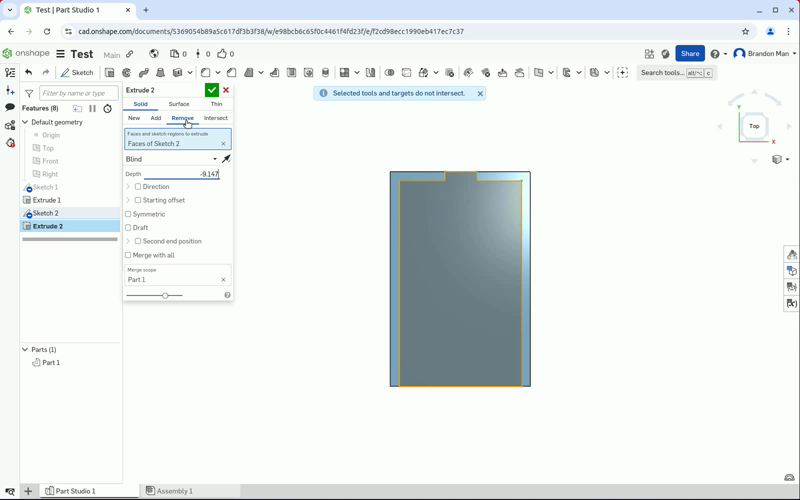
key(tab, 6)
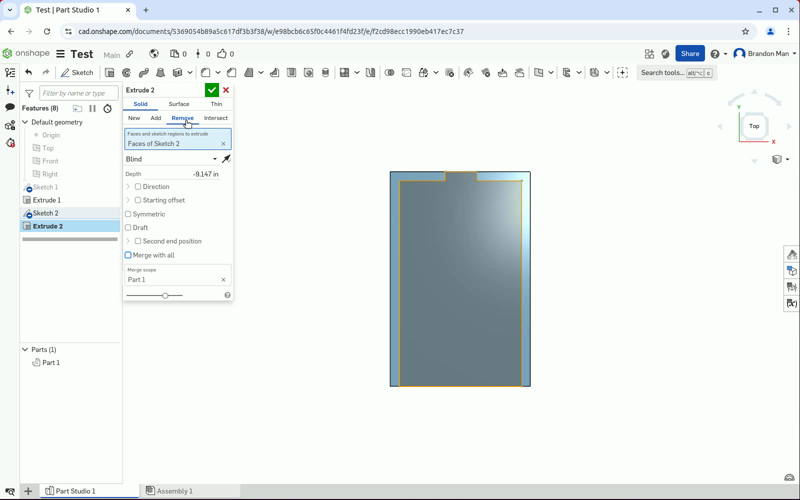
key(space)
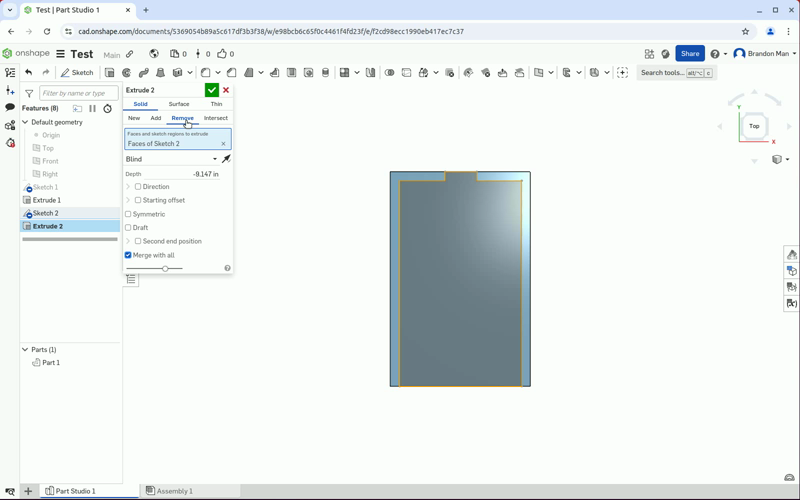
key(enter)
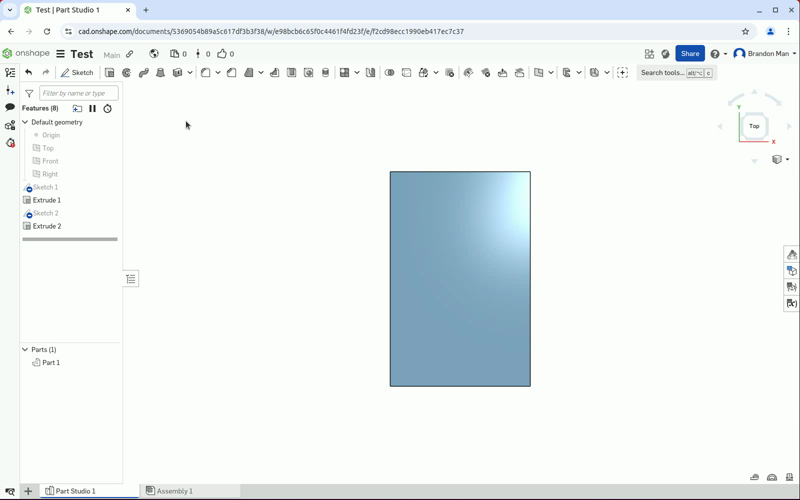
key(shift+h)
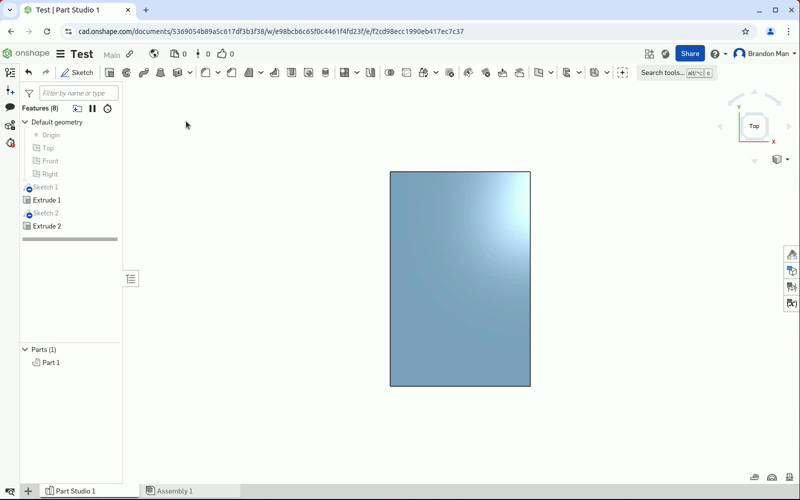
key(shift+h)
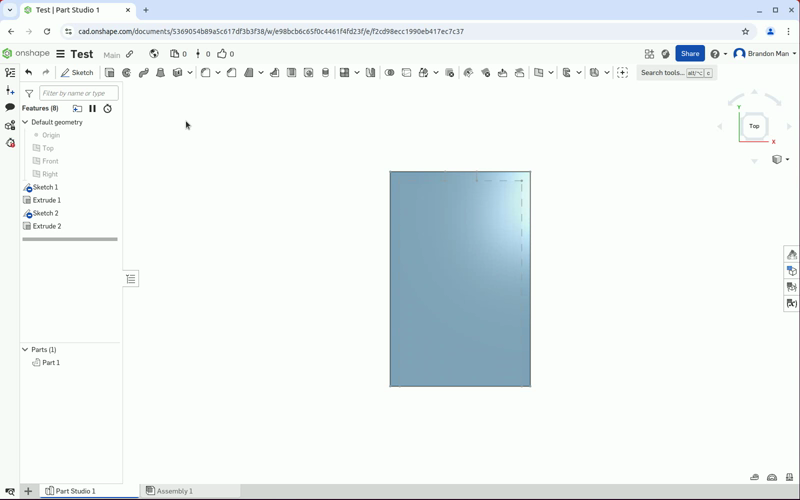
key(shift+7)
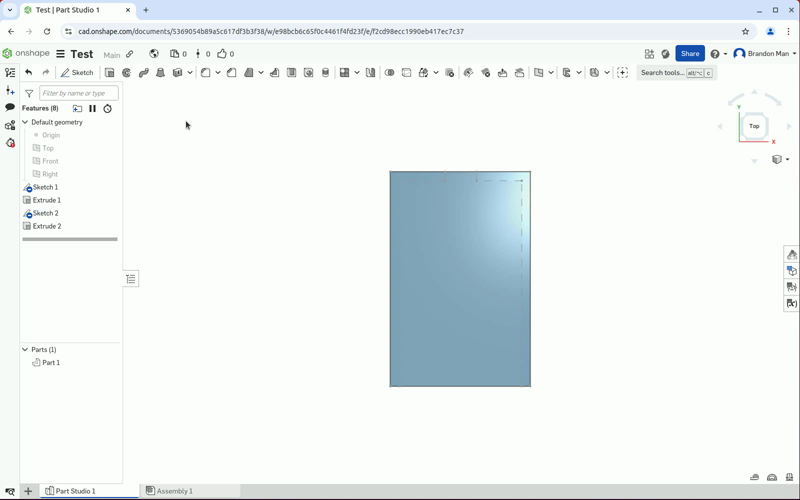
key(up, 3)
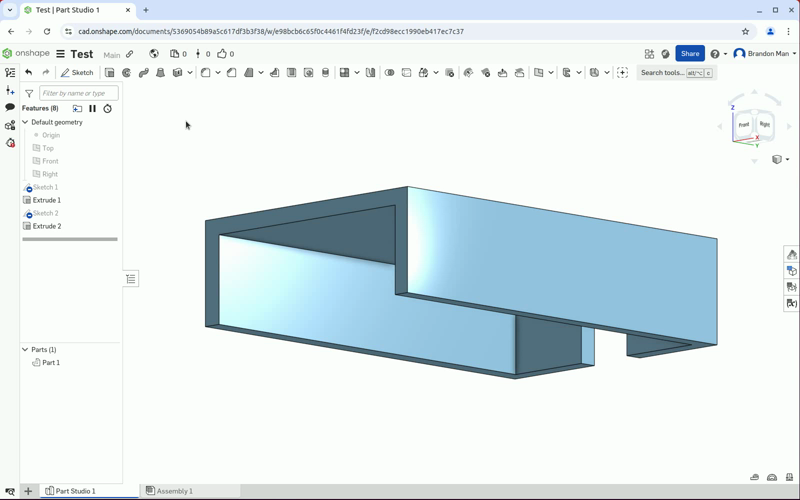
key(left, 3)
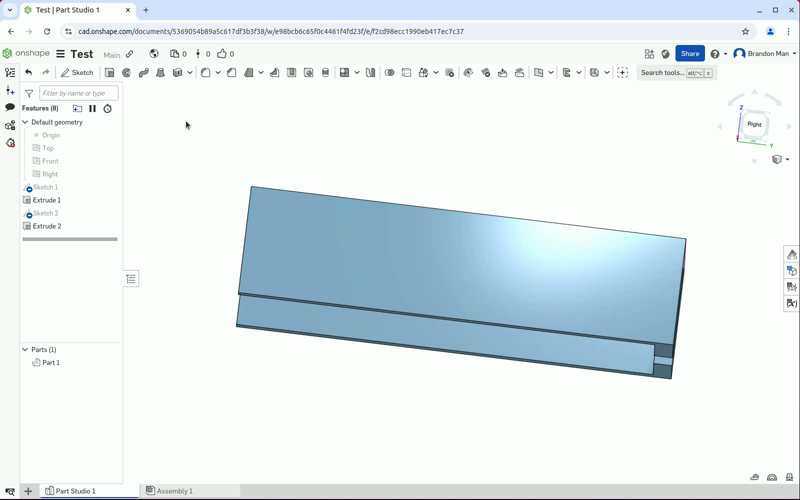
key(right, 3)
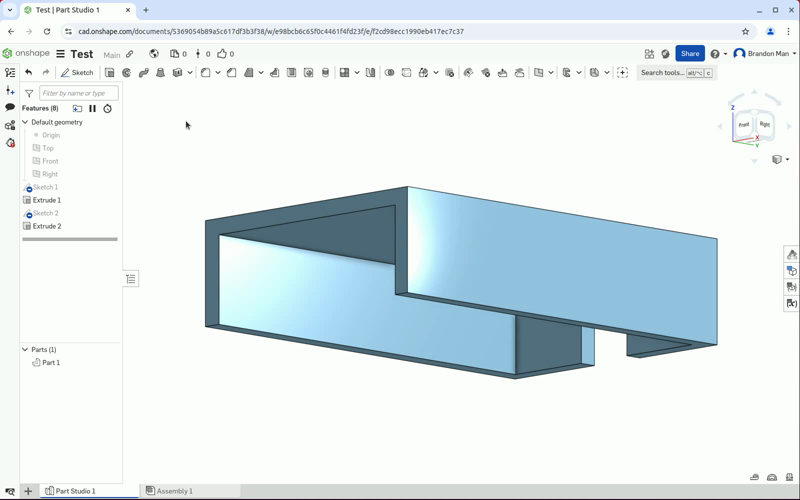
key(down, 3)
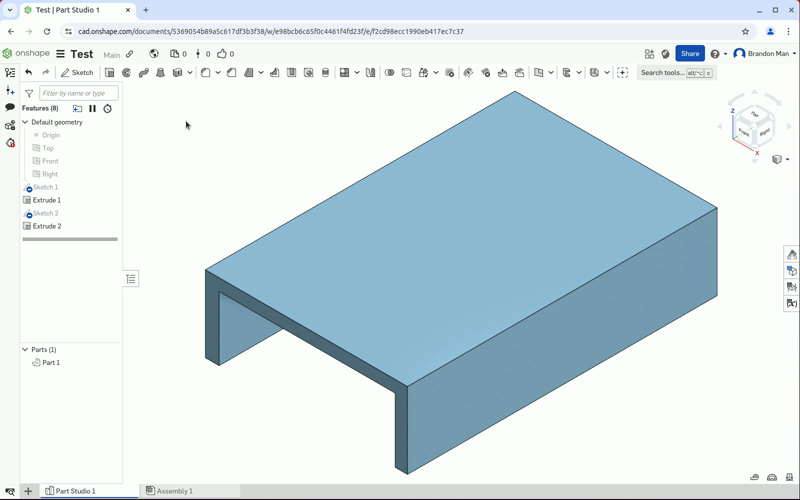
mouse_move(73, 189)
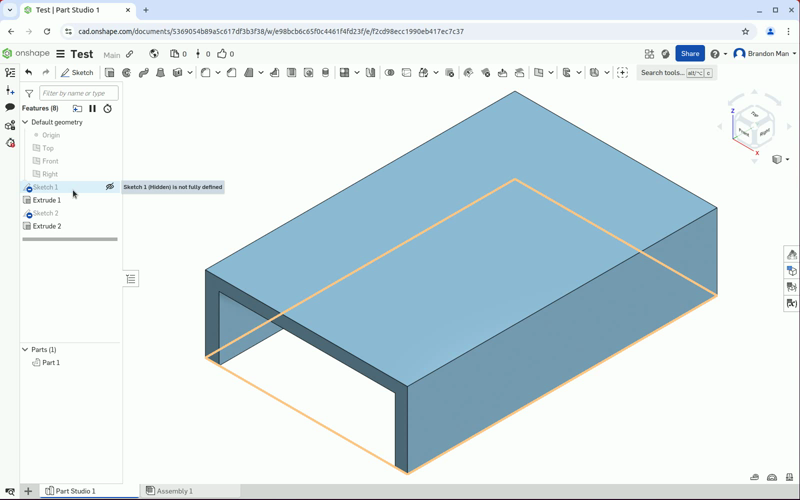
click(73, 189)